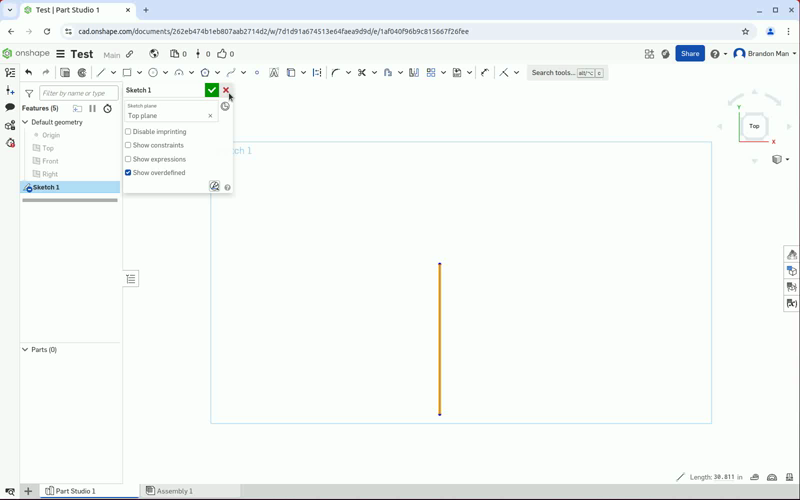
key(shift+h)
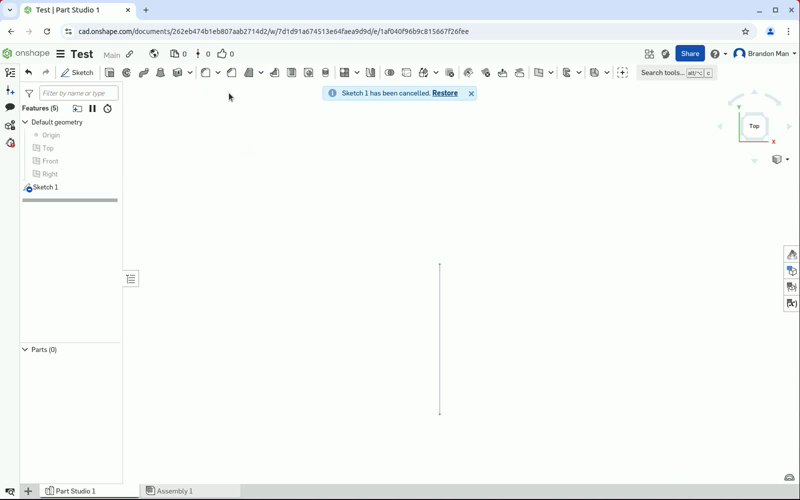
key(shift+s)
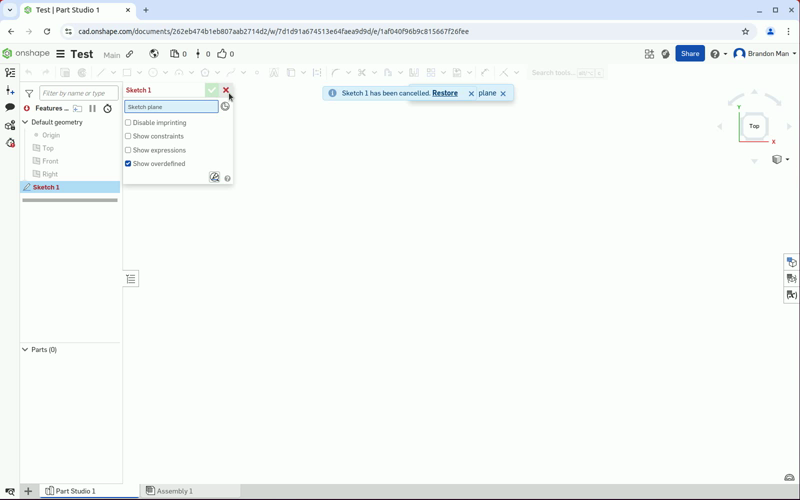
mouse_move(73, 150)
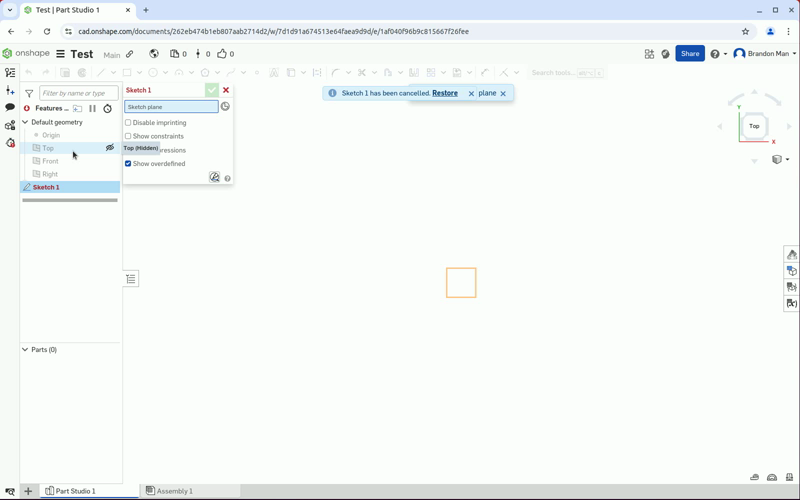
click(73, 150)
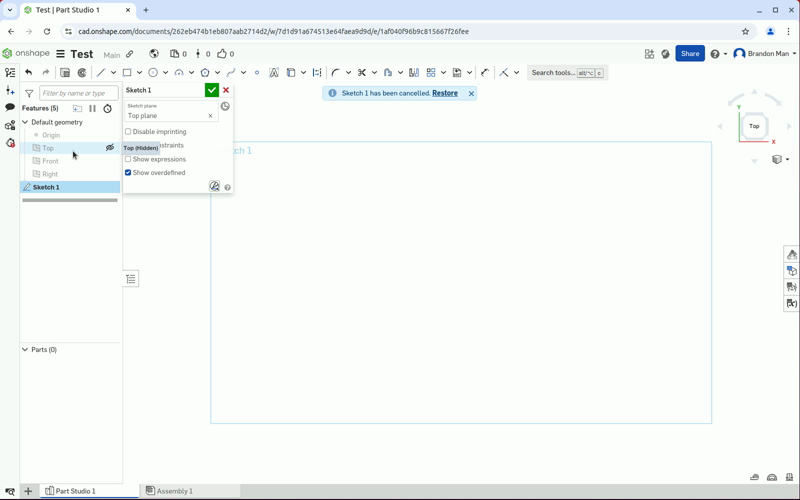
mouse_move(73, 352)
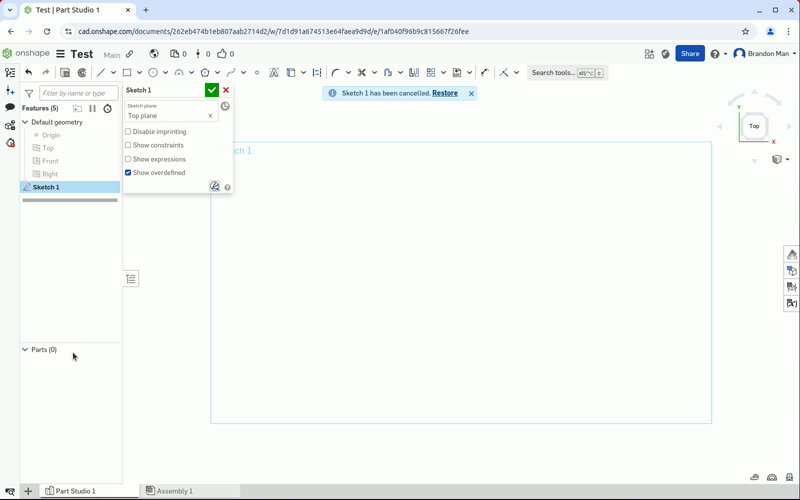
key(y)
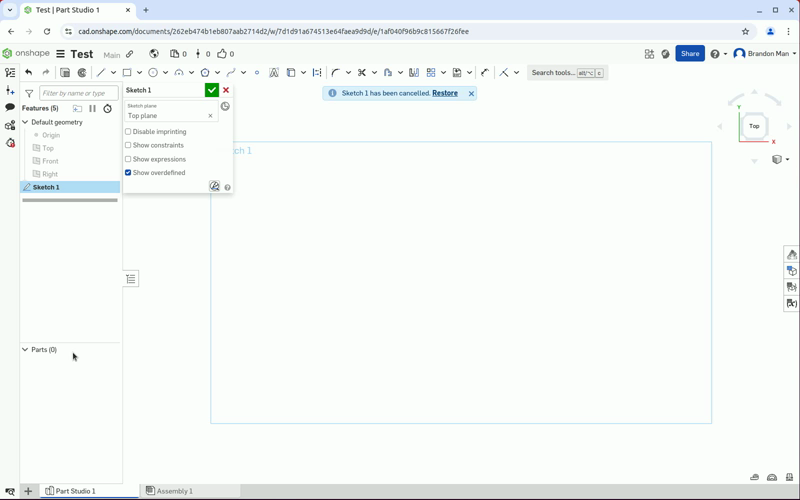
key(l)
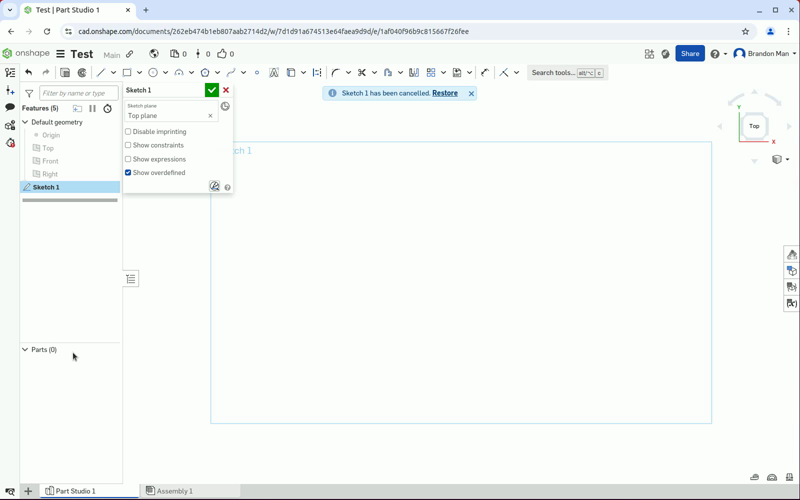
key_down(shift)
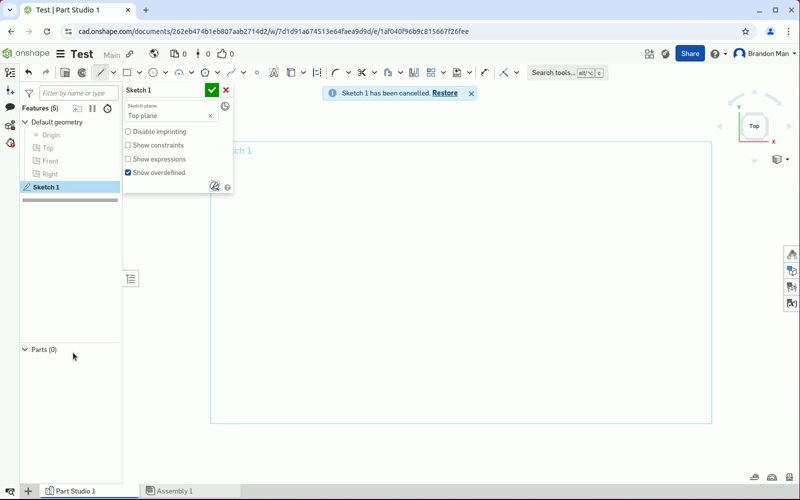
mouse_move(377, 395)
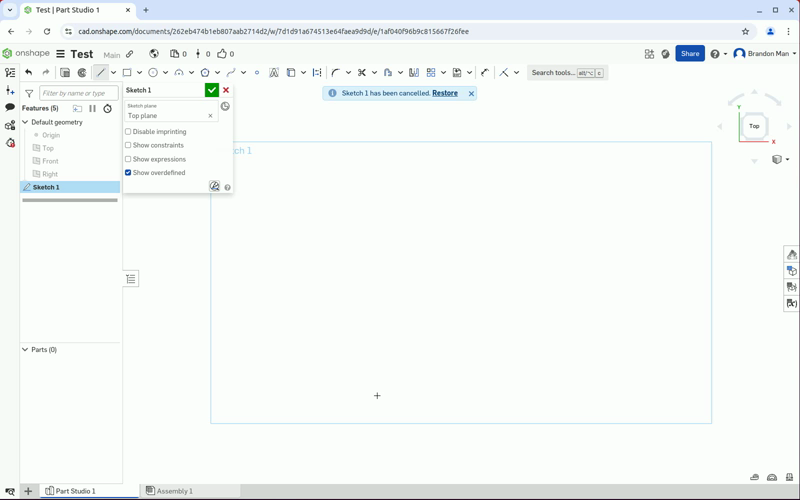
click(377, 395)
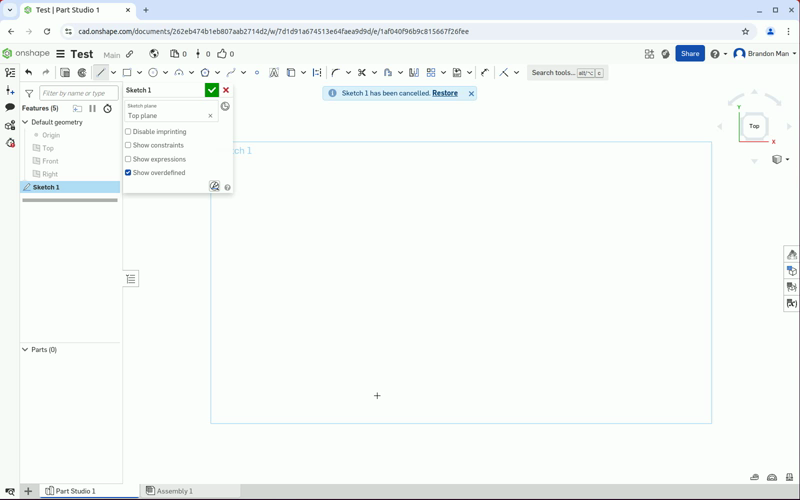
key_up(shift)
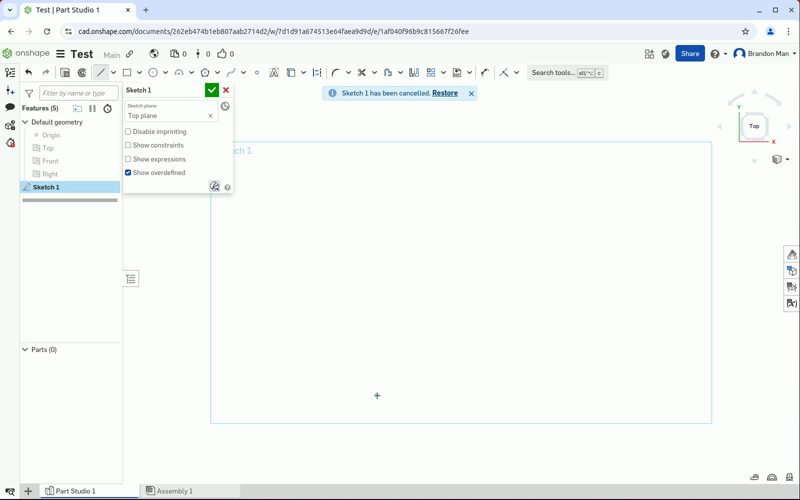
key_down(shift)
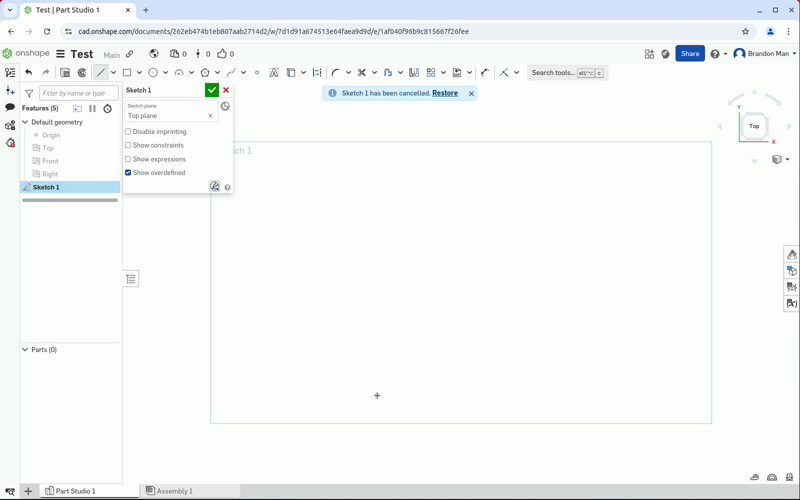
mouse_move(544, 395)
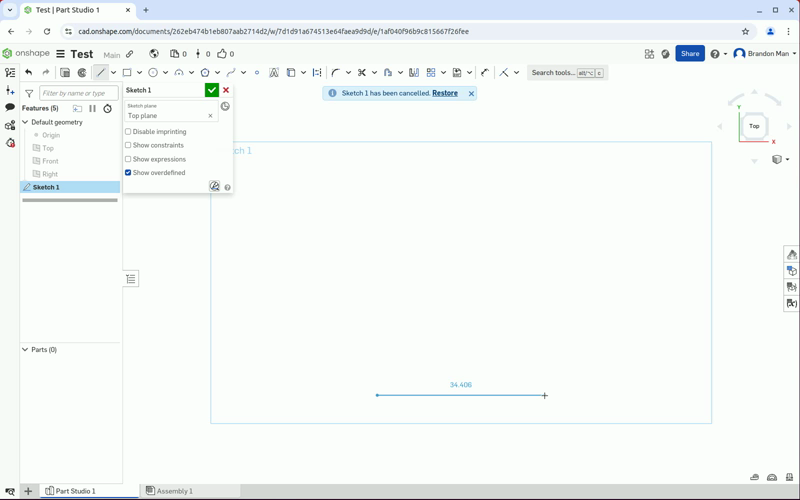
click(544, 395)
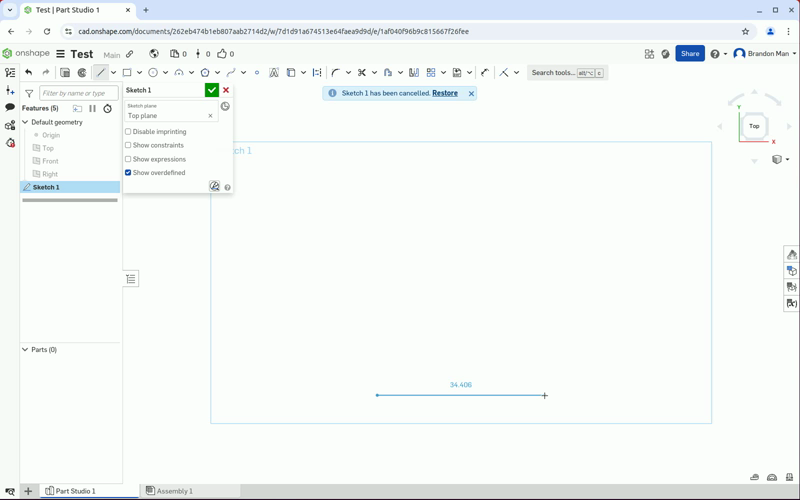
key_up(shift)
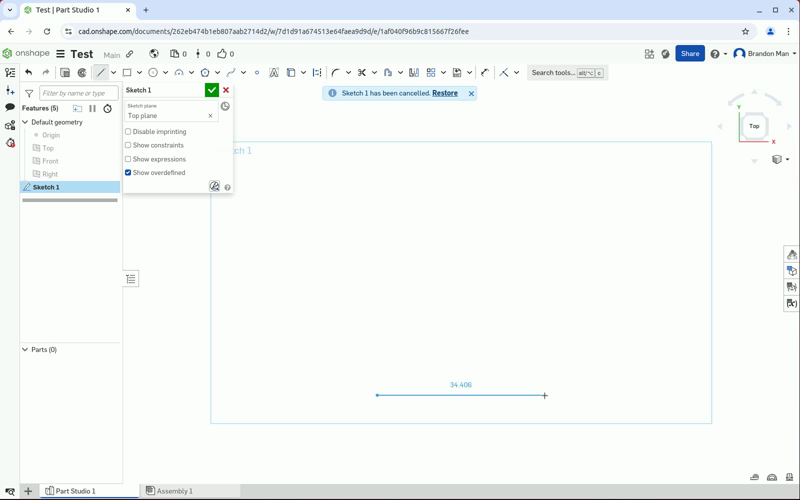
key_down(shift)
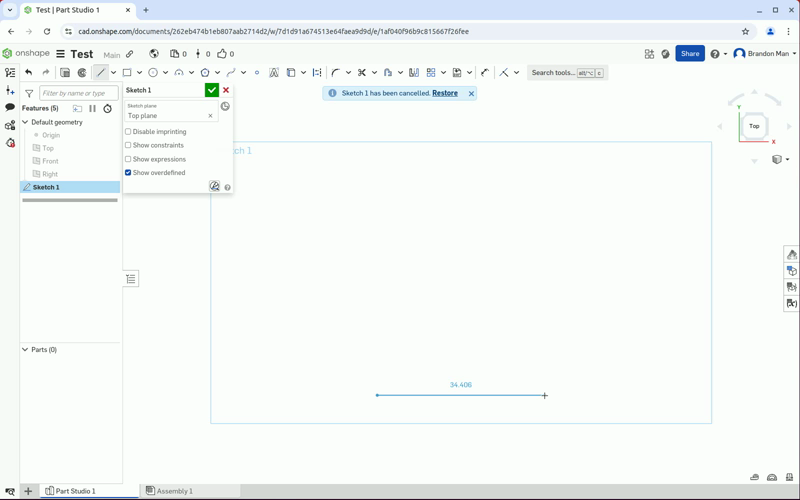
mouse_move(544, 171)
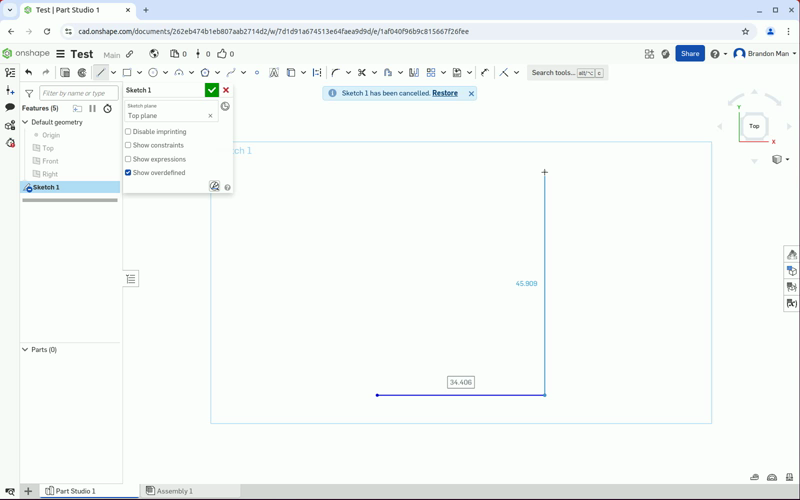
click(544, 171)
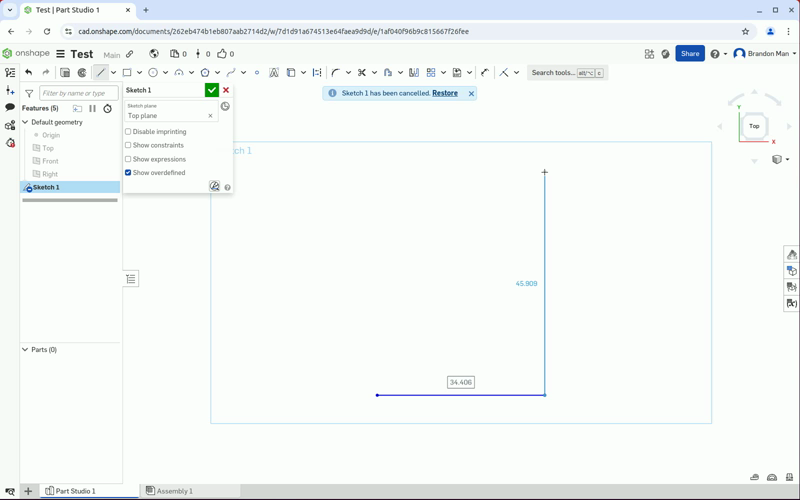
key_up(shift)
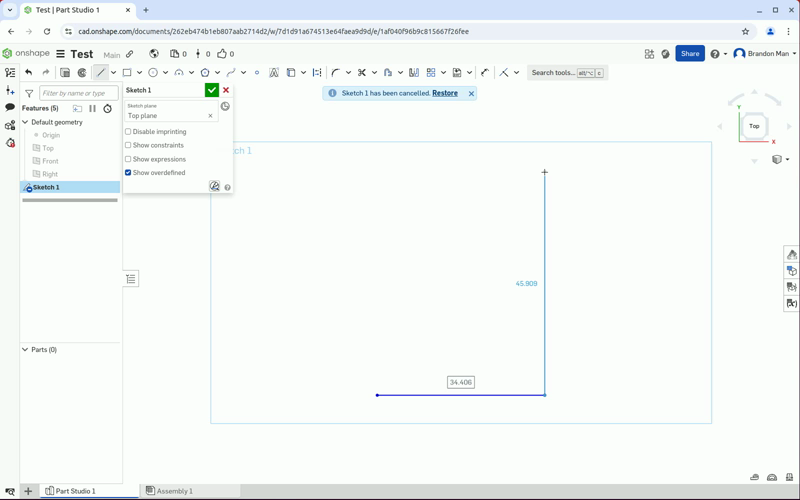
key_down(shift)
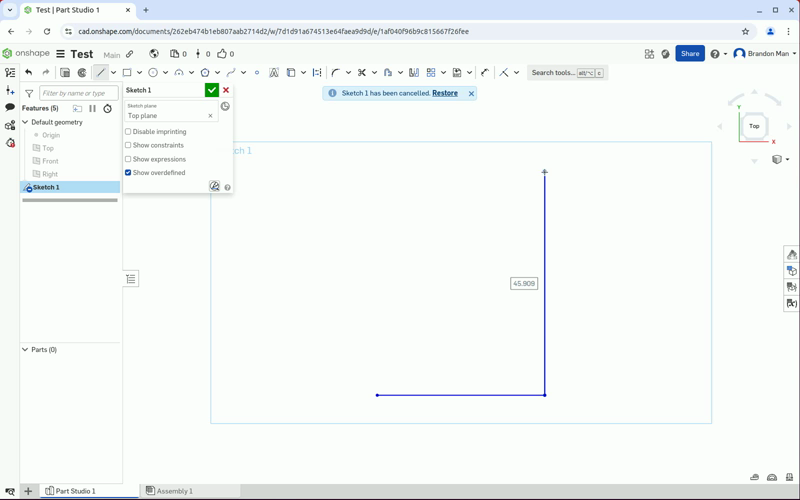
mouse_move(377, 171)
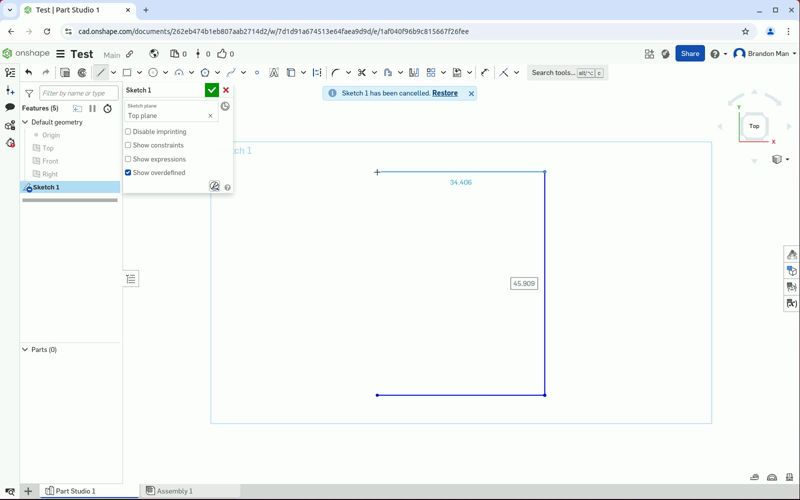
click(377, 171)
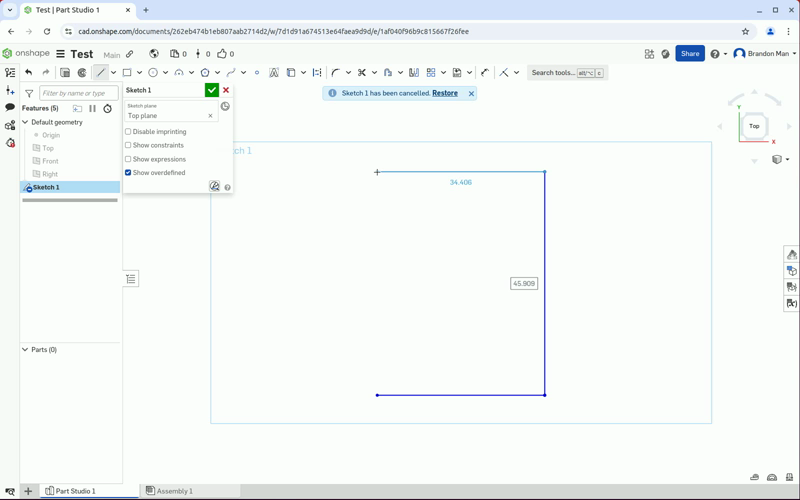
key_up(shift)
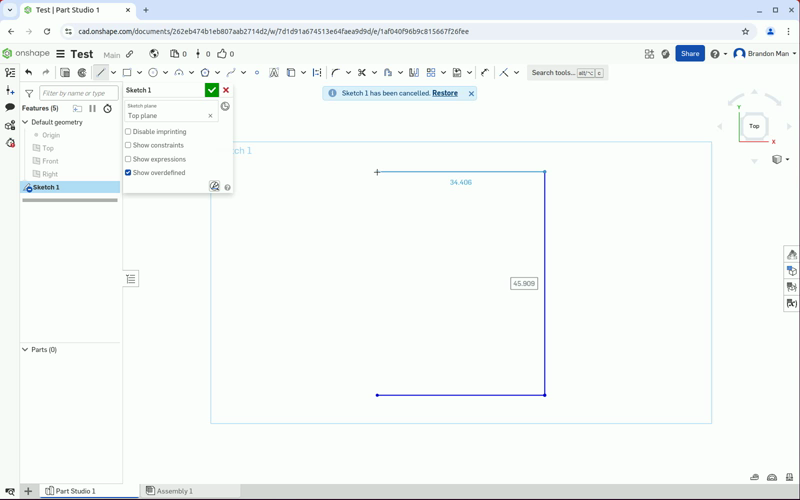
key_down(shift)
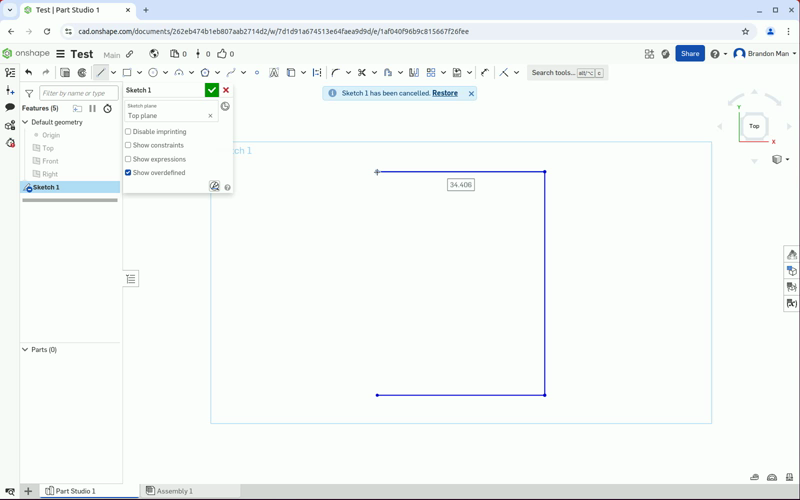
mouse_move(377, 395)
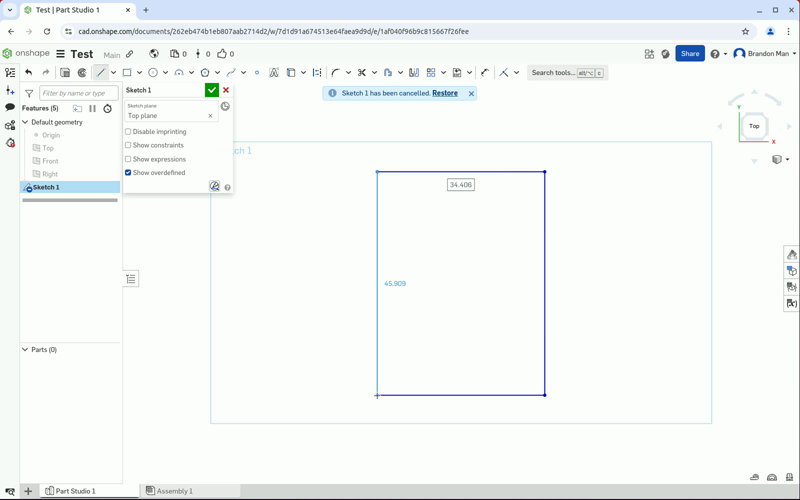
key_up(shift)
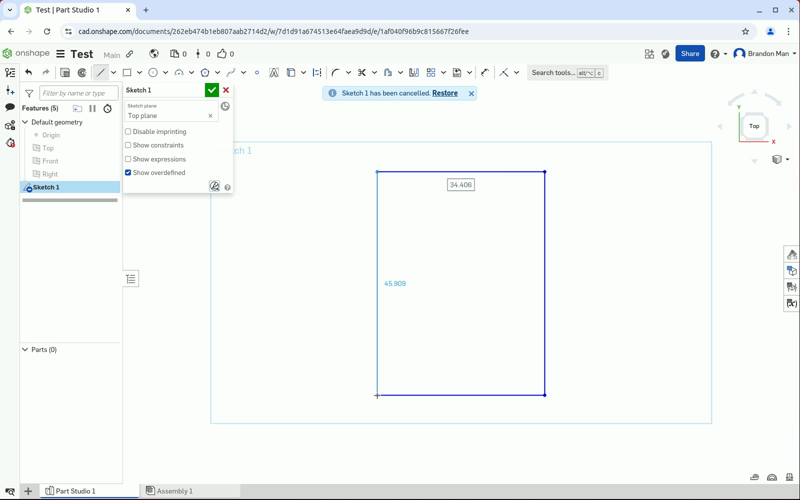
click(377, 395)
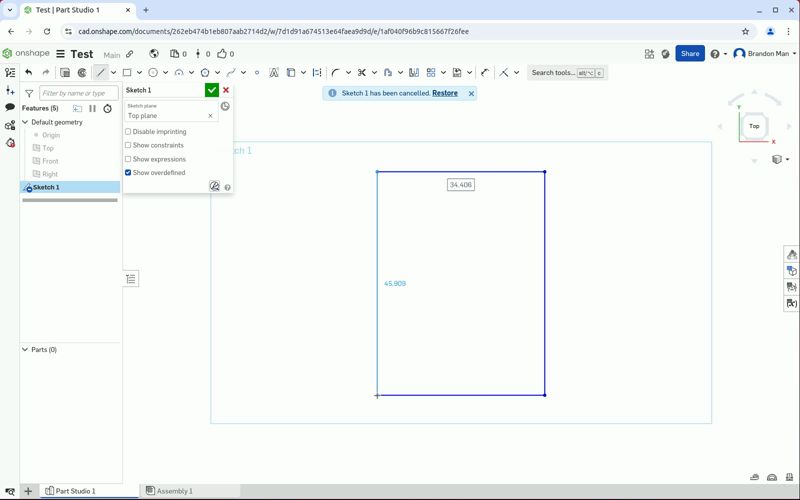
key(esc)
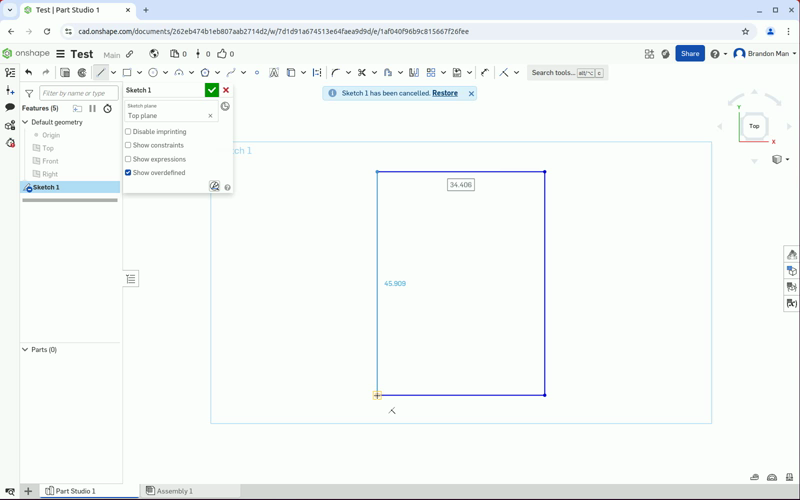
key(c)
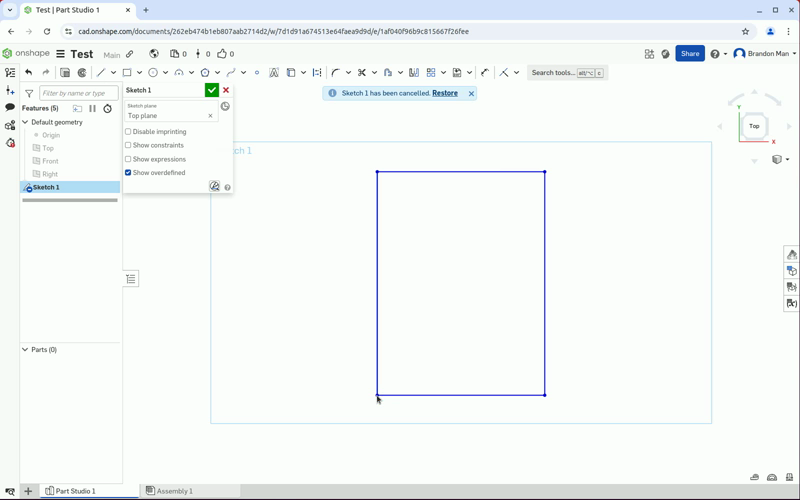
key_down(shift)
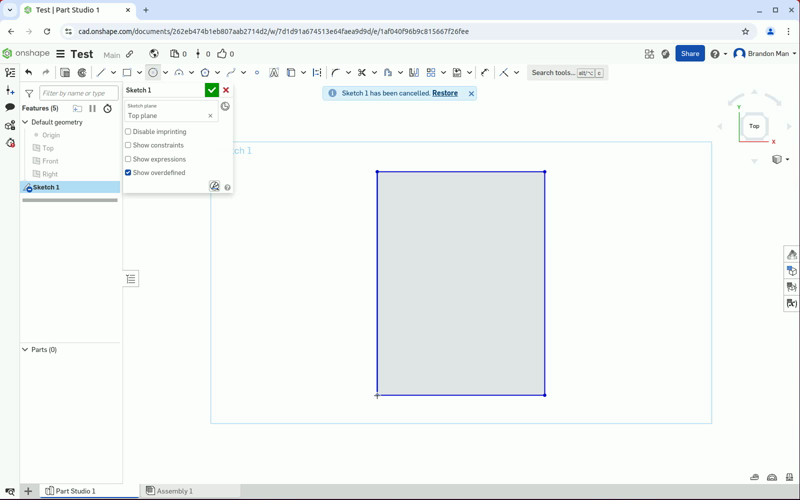
mouse_move(459, 282)
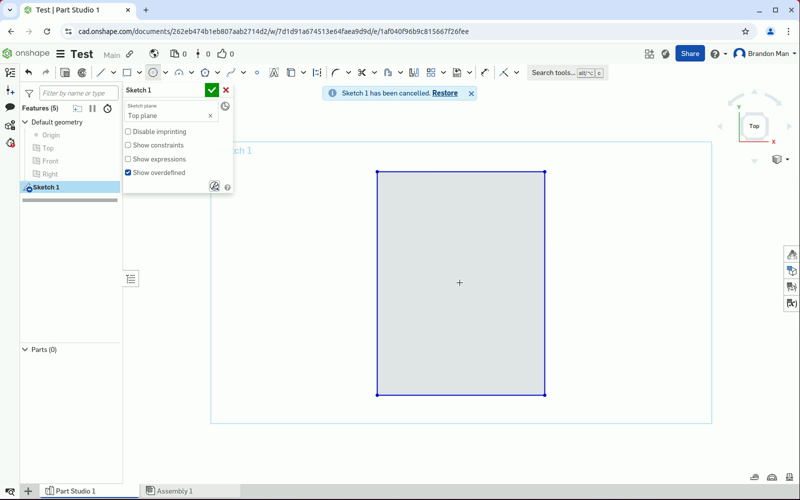
click(459, 282)
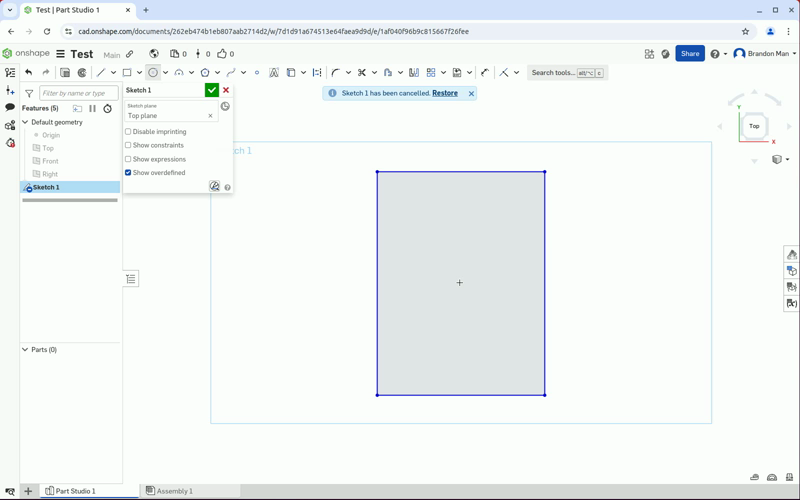
key_up(shift)
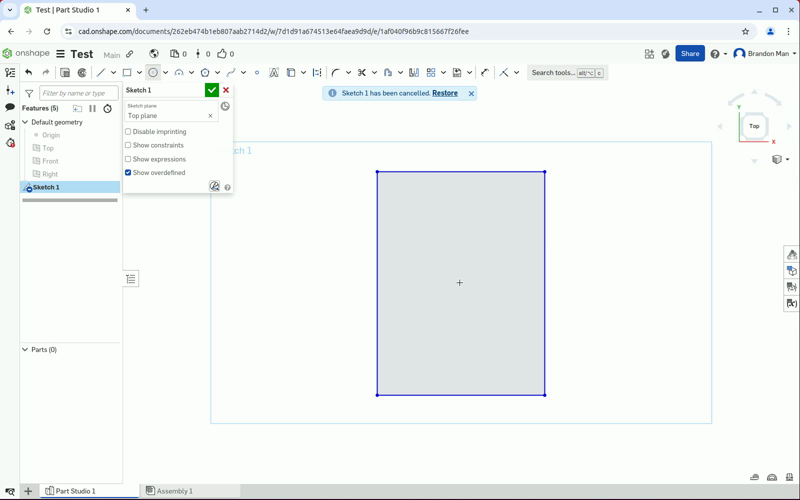
mouse_move(507, 282)
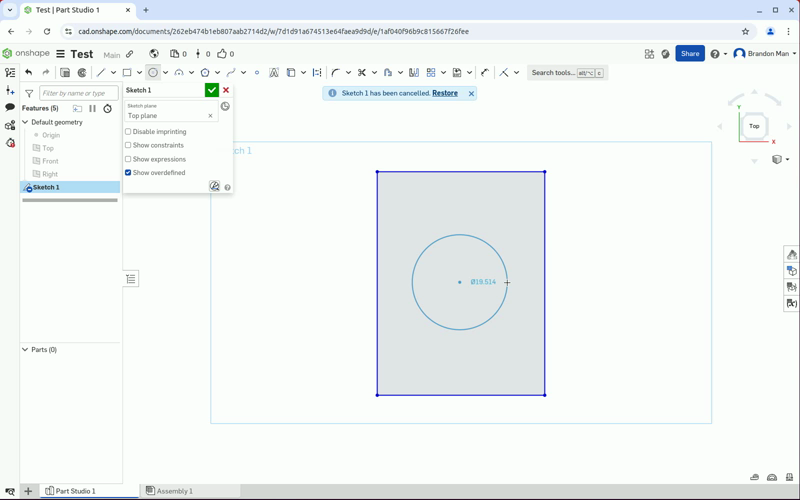
click(507, 282)
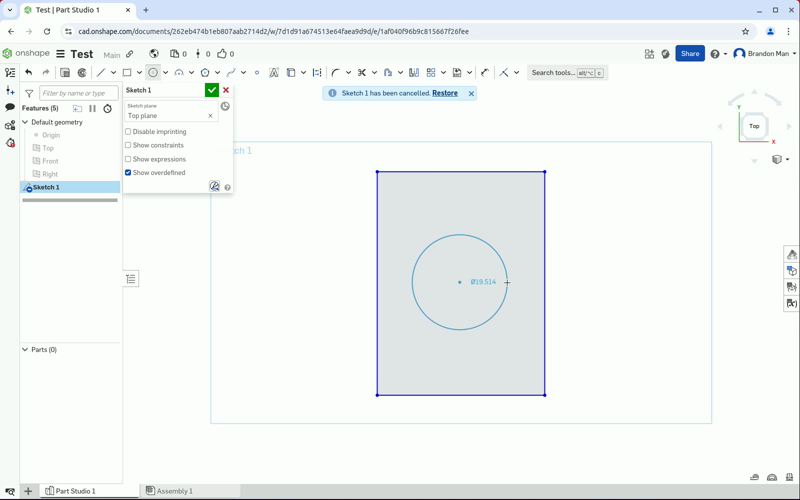
key(esc)
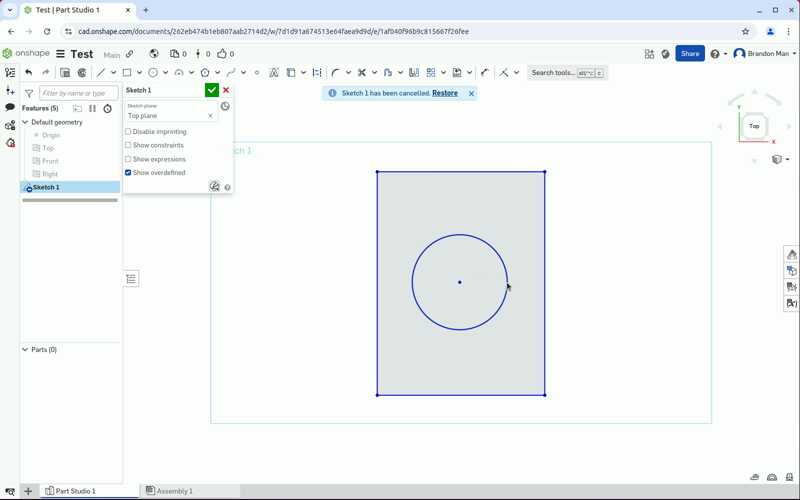
mouse_move(424, 202)
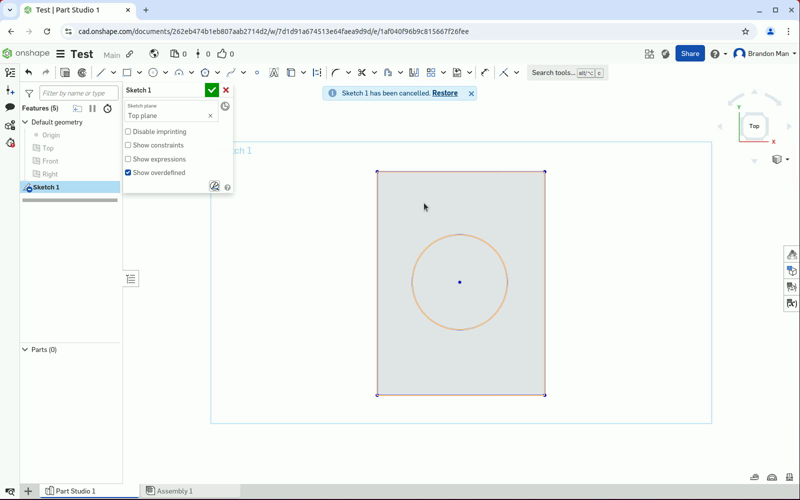
click(424, 202)
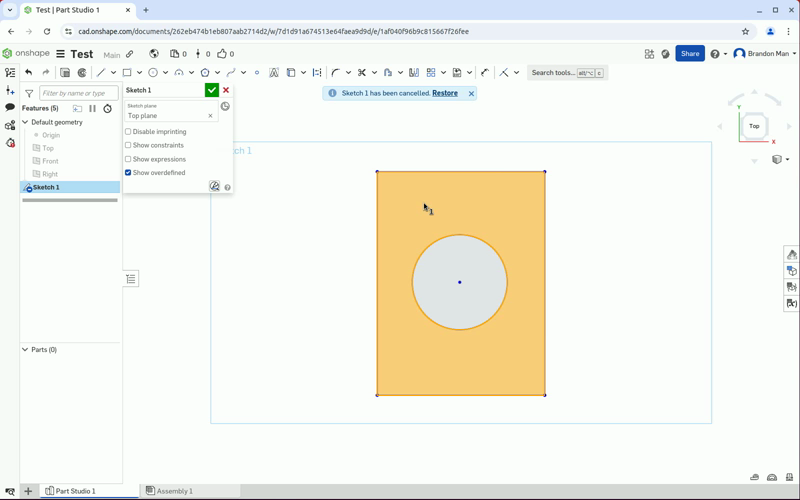
mouse_move(73, 352)
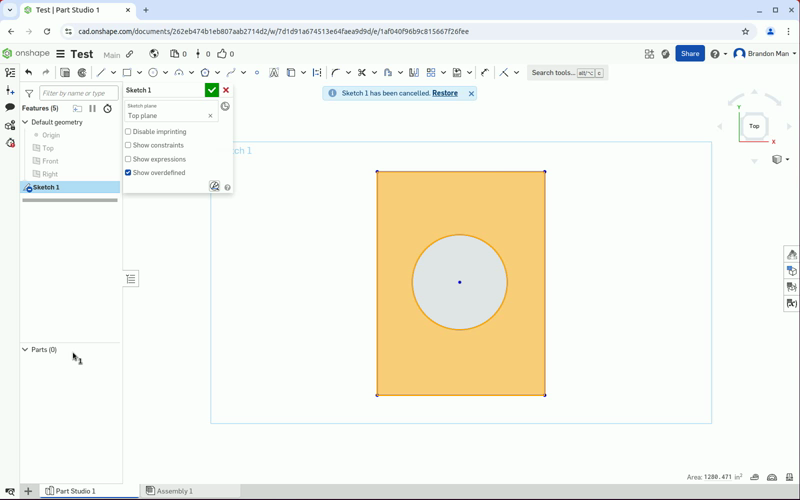
key(shift+y)
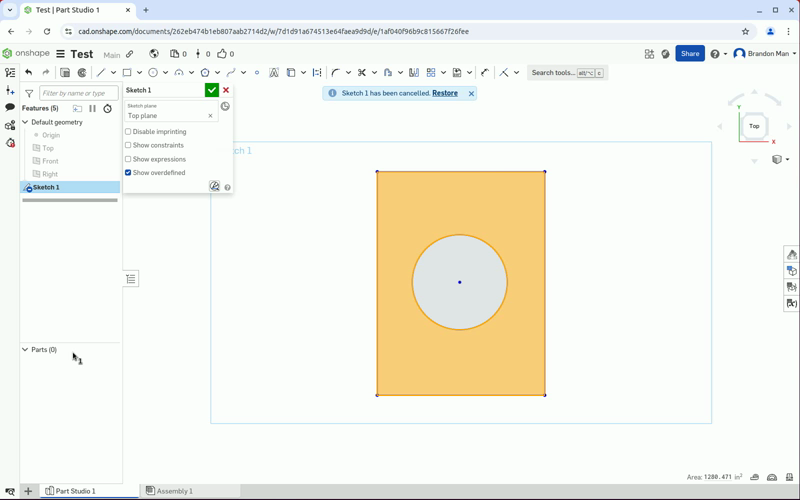
key(shift+e)
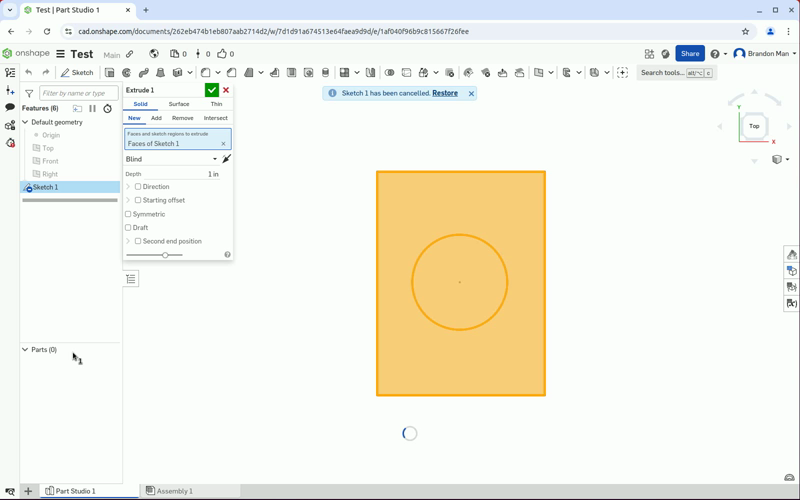
mouse_move(143, 106)
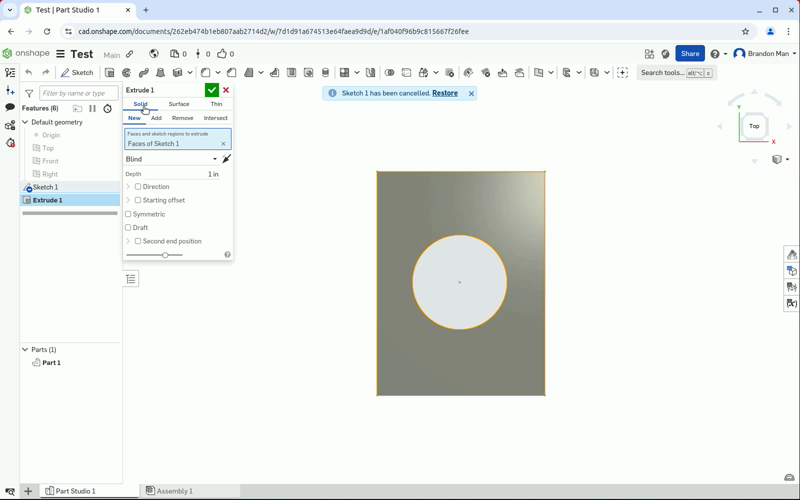
click(143, 106)
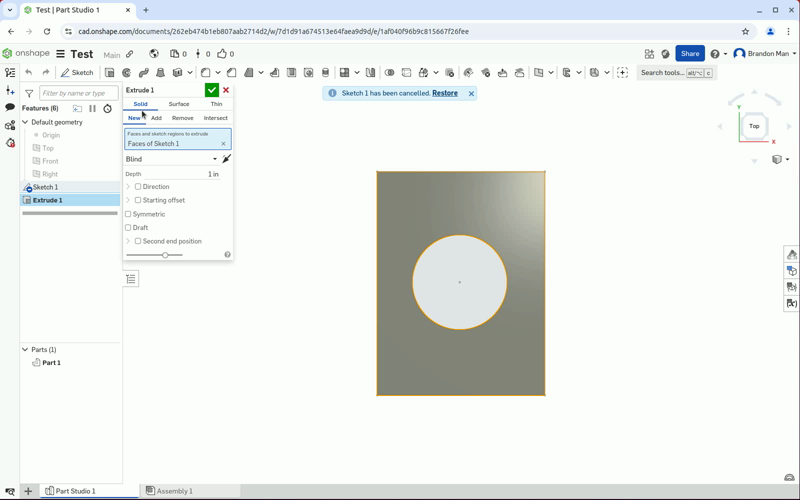
mouse_move(137, 120)
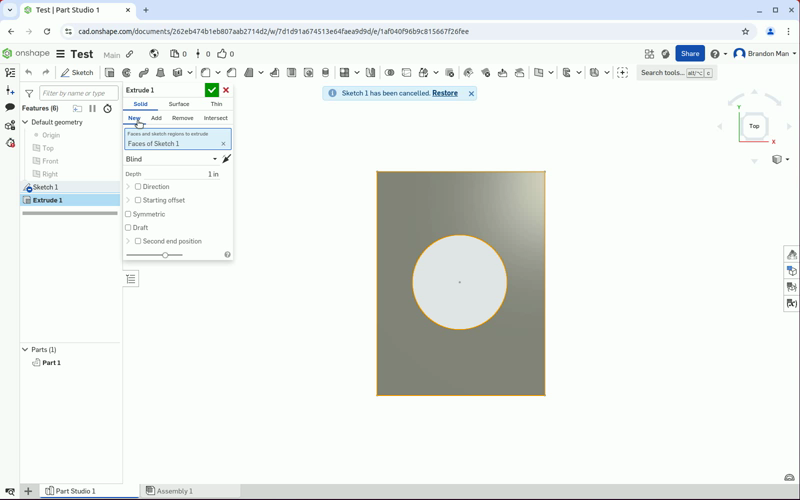
click(137, 120)
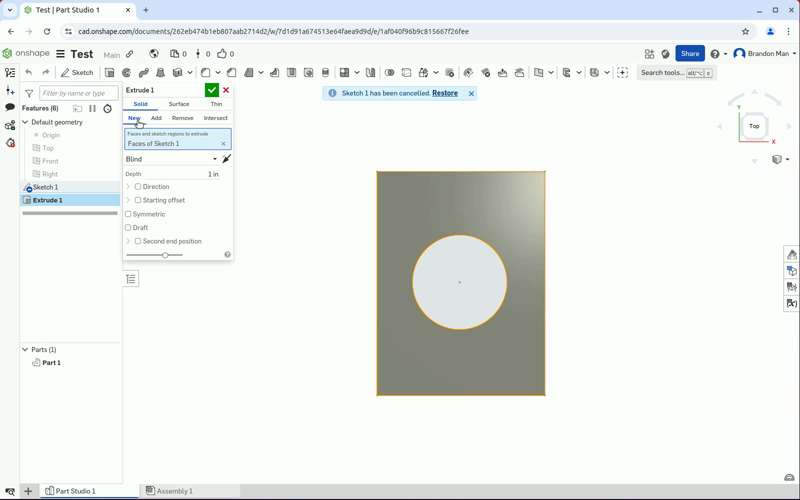
key(tab, 4)
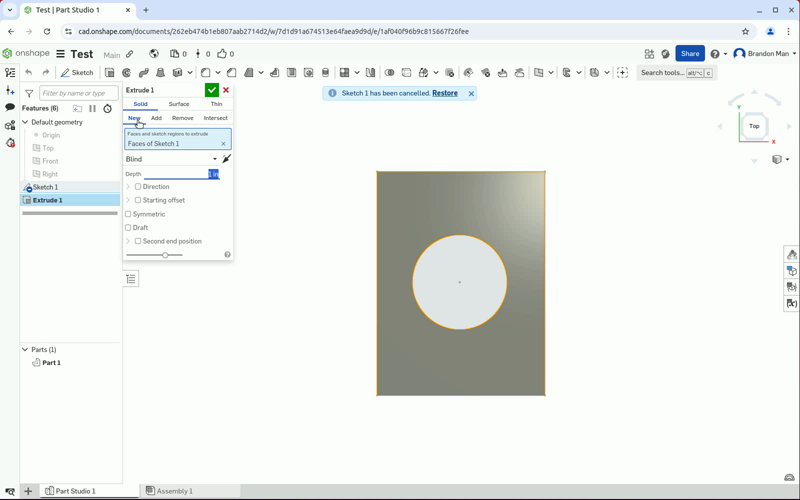
text(-4.814)
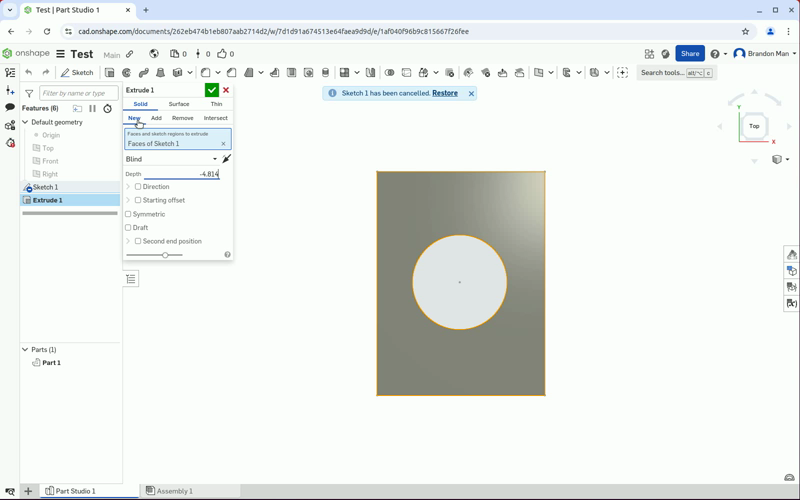
key(enter)
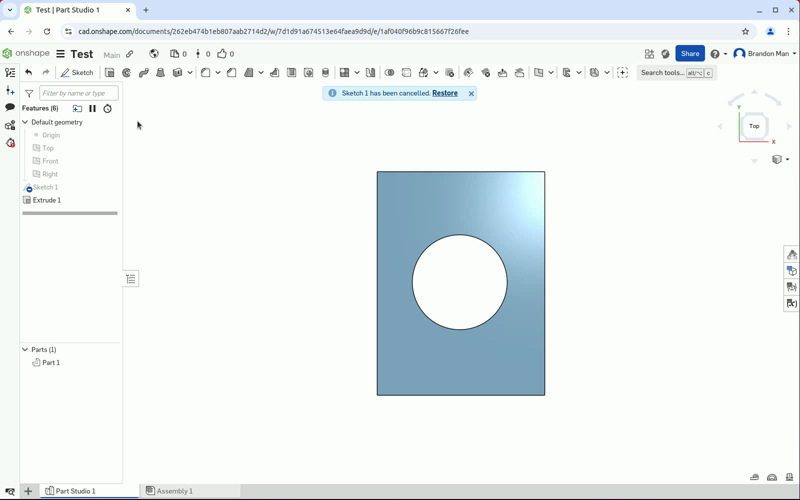
key(shift+h)
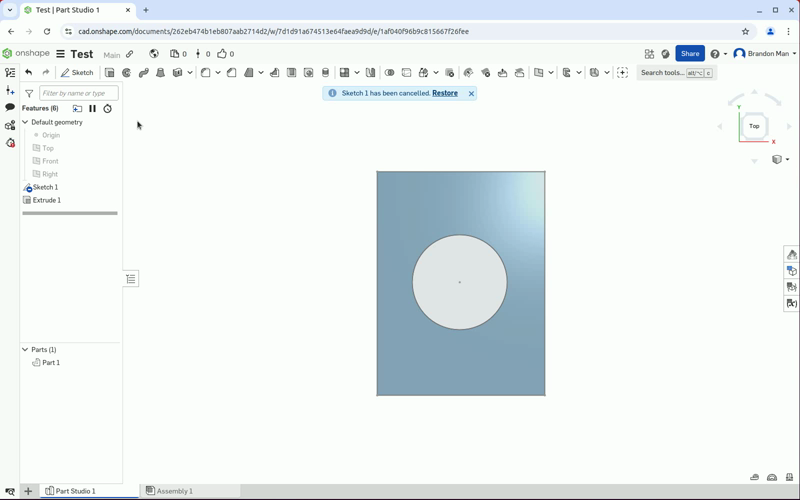
key(shift+h)
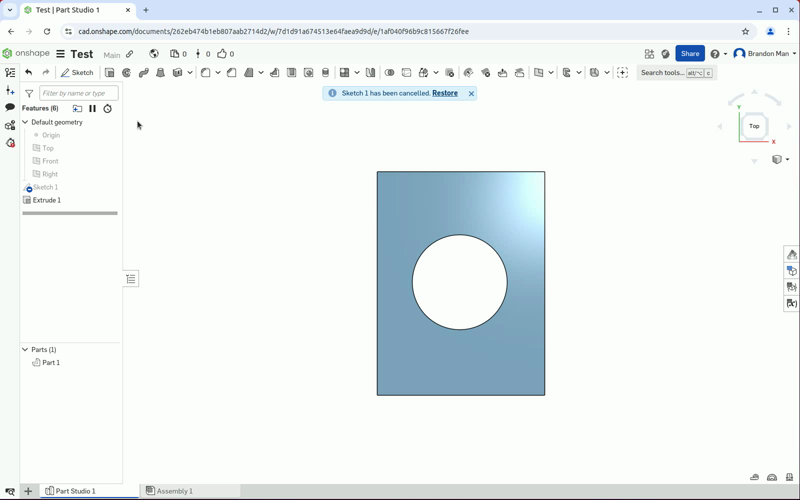
mouse_move(73, 189)
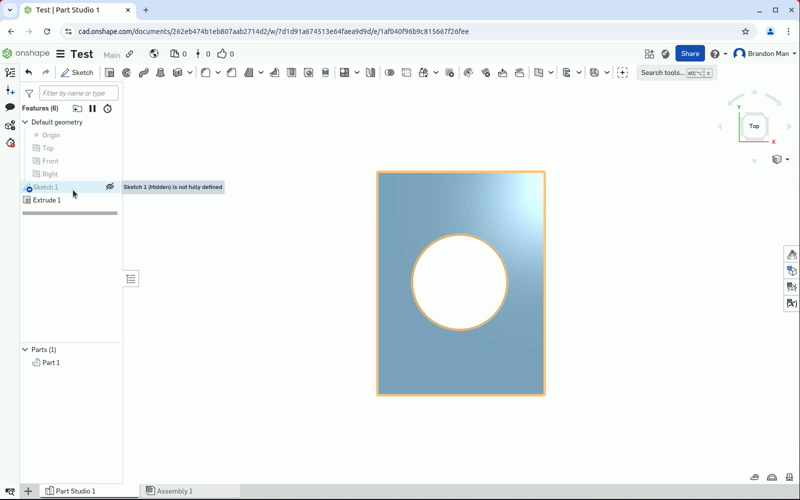
click(73, 189)
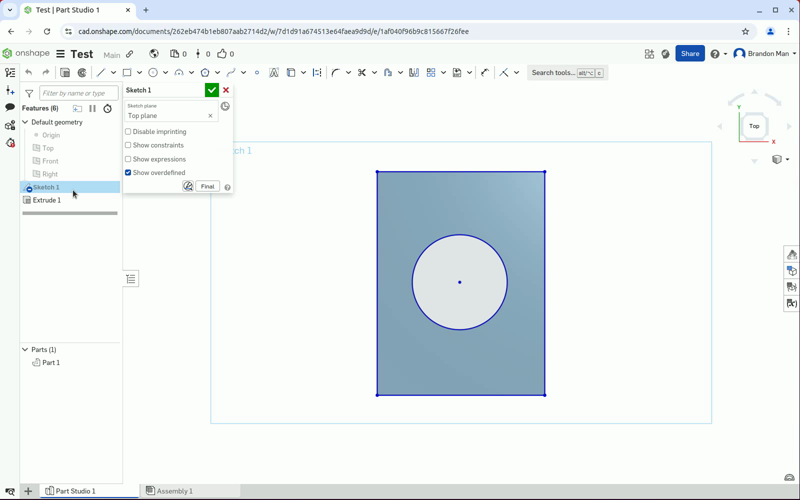
mouse_move(229, 92)
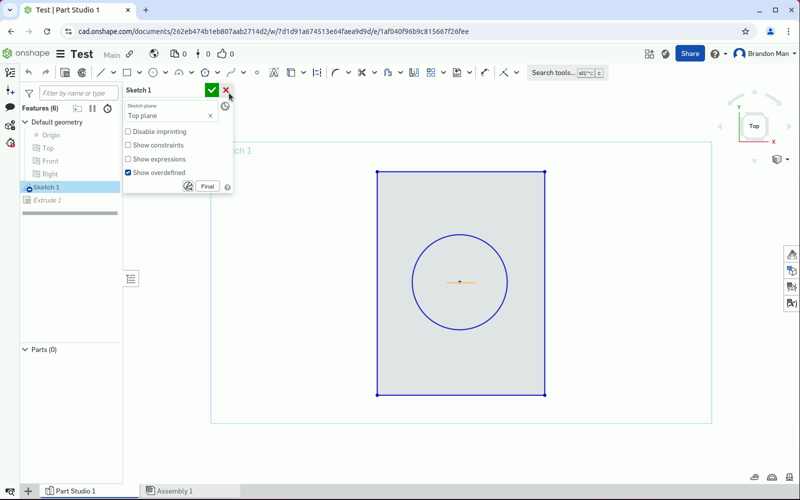
click(229, 92)
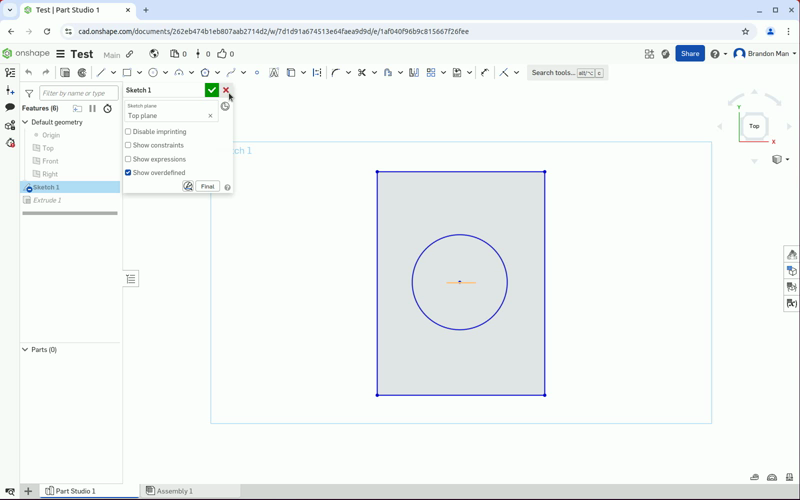
key(shift+s)
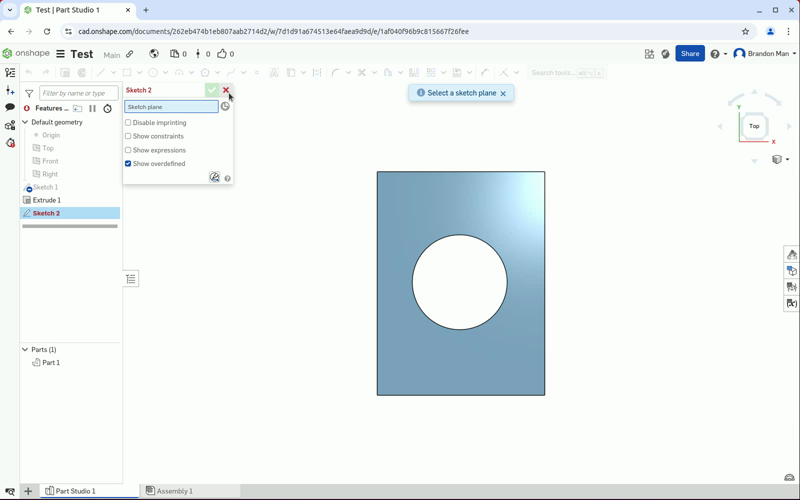
mouse_move(73, 150)
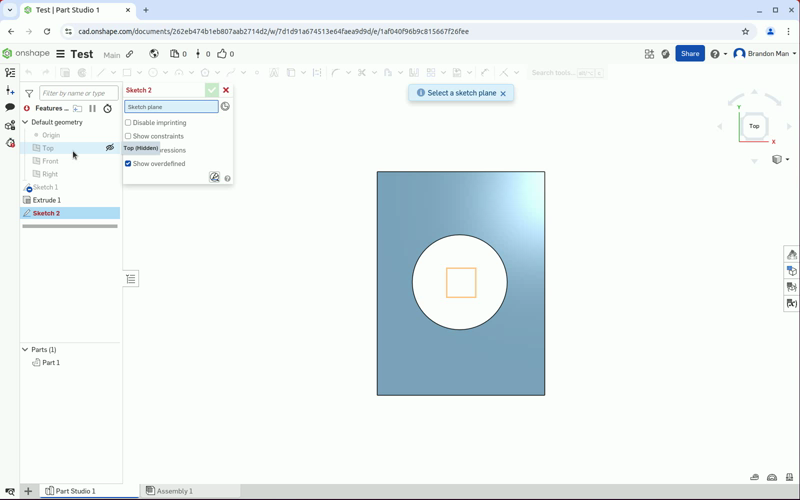
click(73, 150)
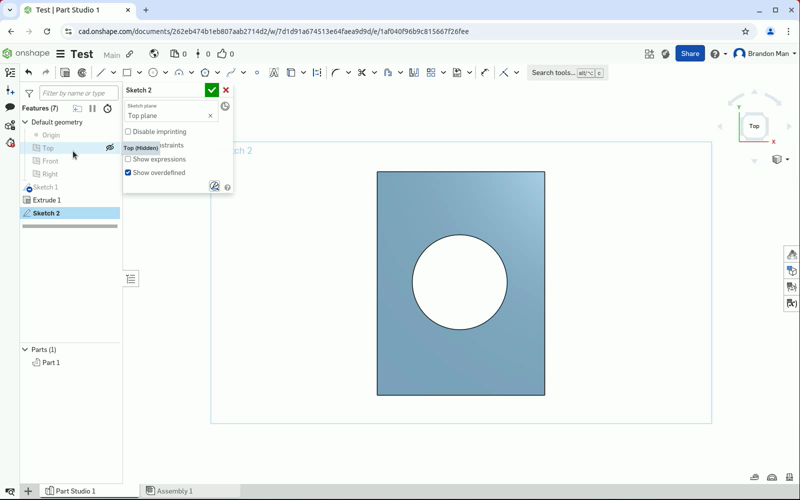
mouse_move(73, 352)
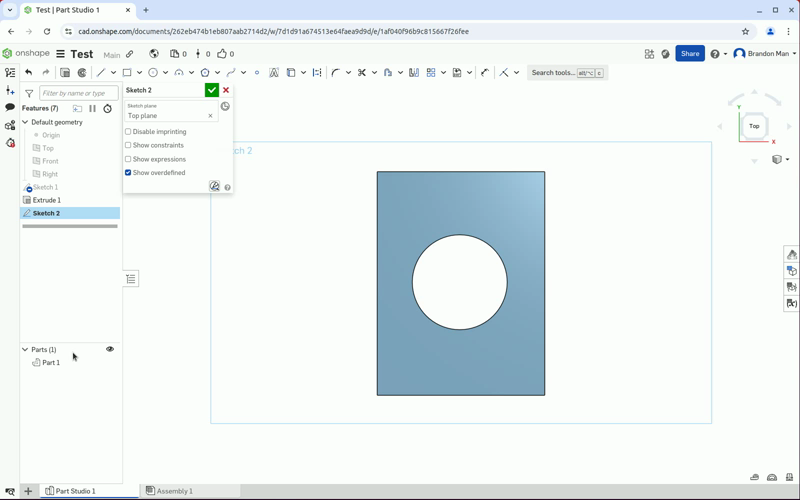
key(y)
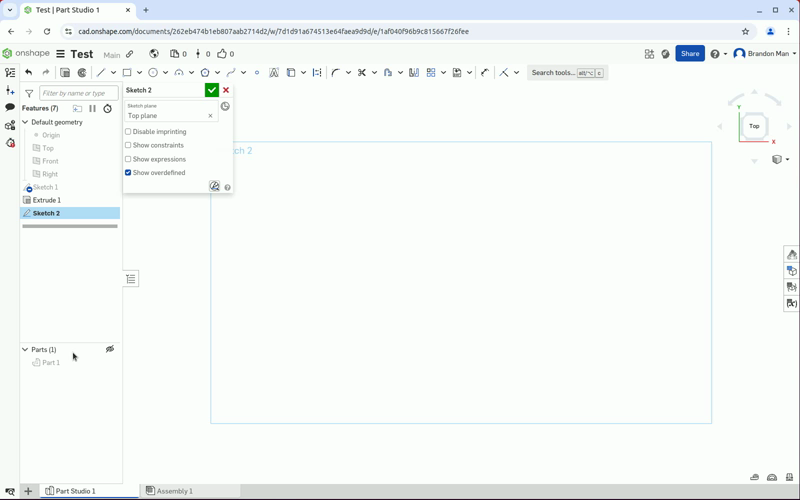
key(c)
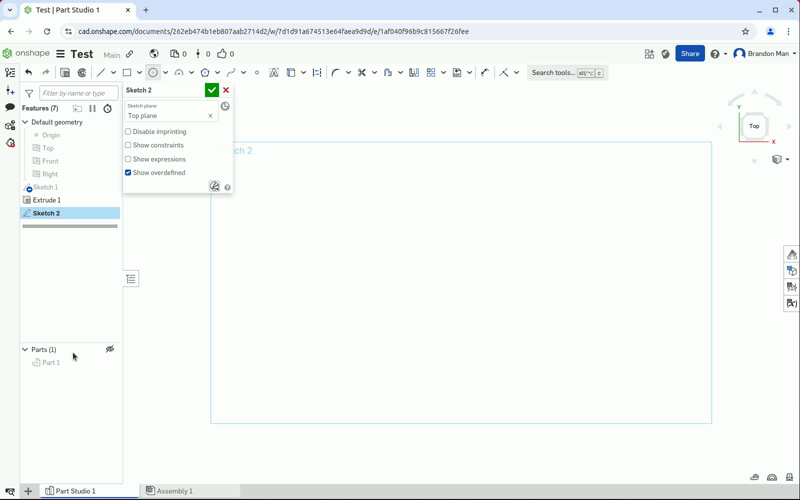
key_down(shift)
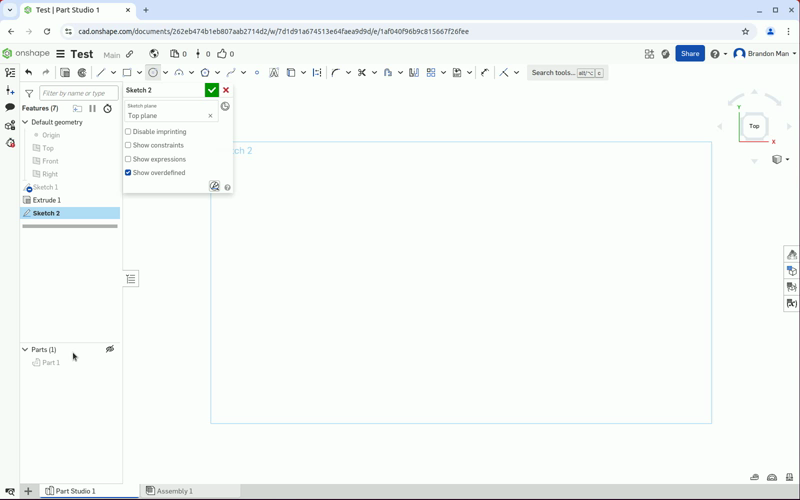
mouse_move(460, 282)
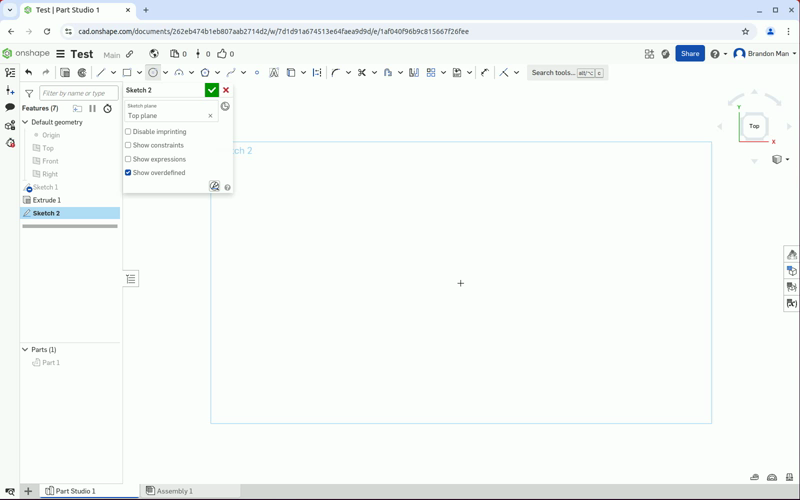
click(460, 282)
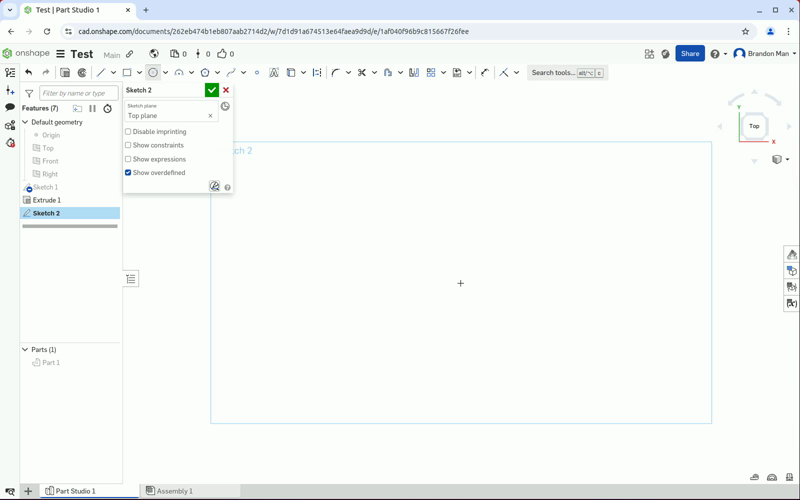
key_up(shift)
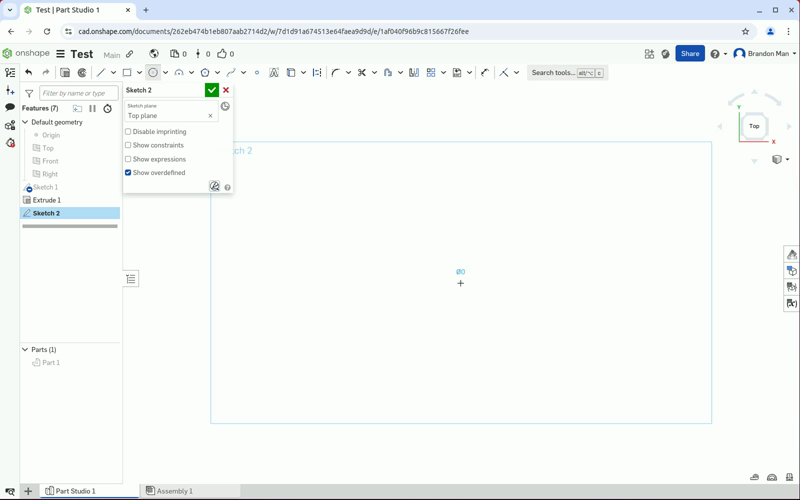
mouse_move(508, 282)
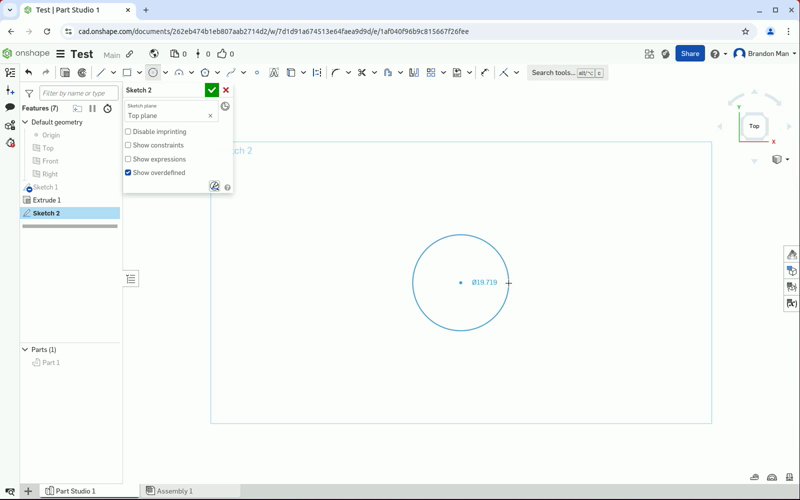
click(508, 282)
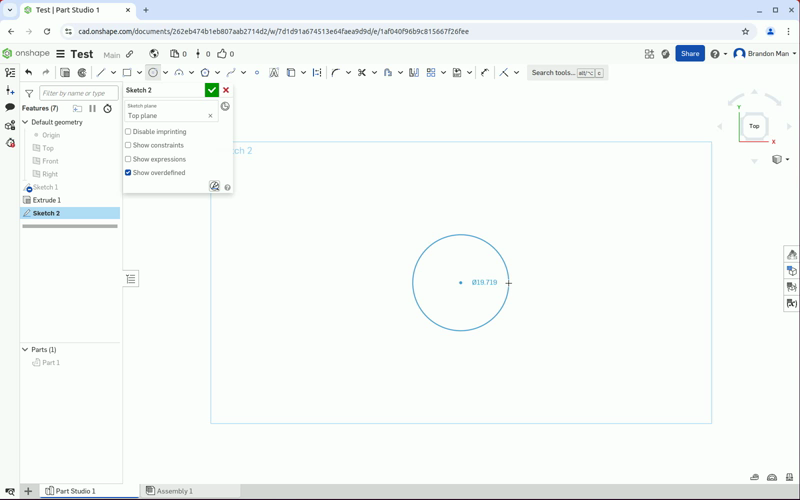
key(esc)
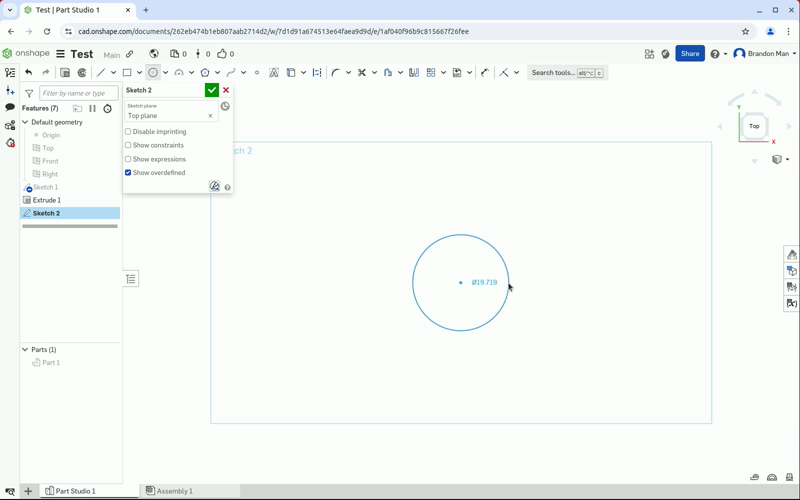
key(c)
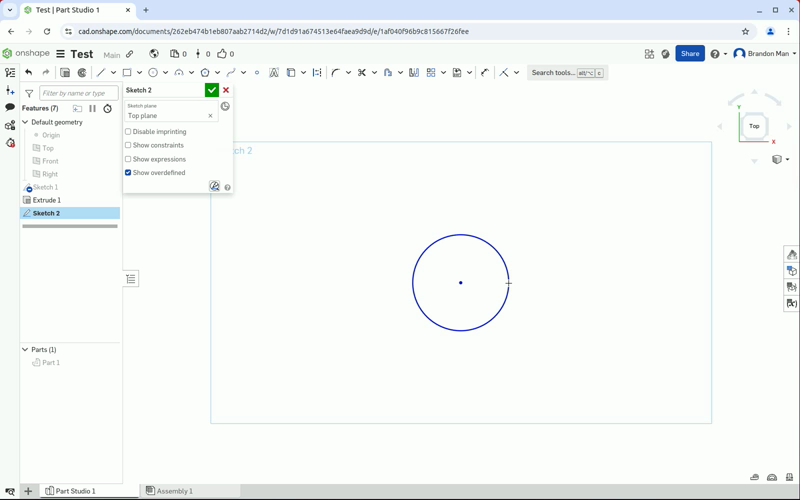
key_down(shift)
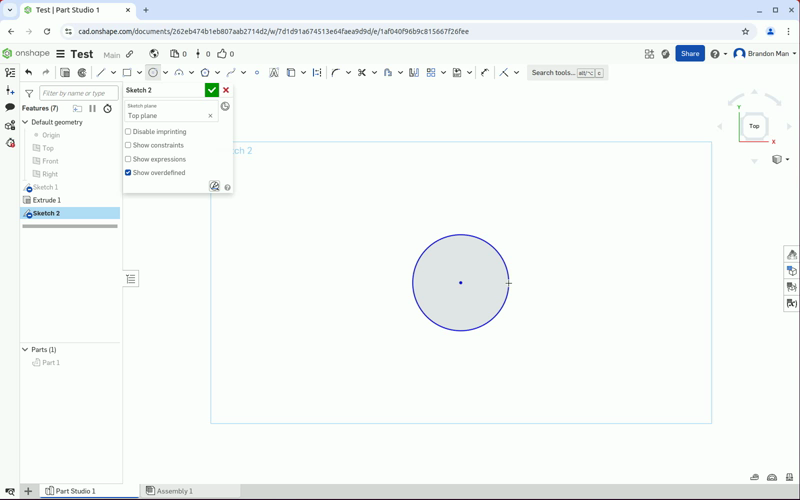
mouse_move(460, 282)
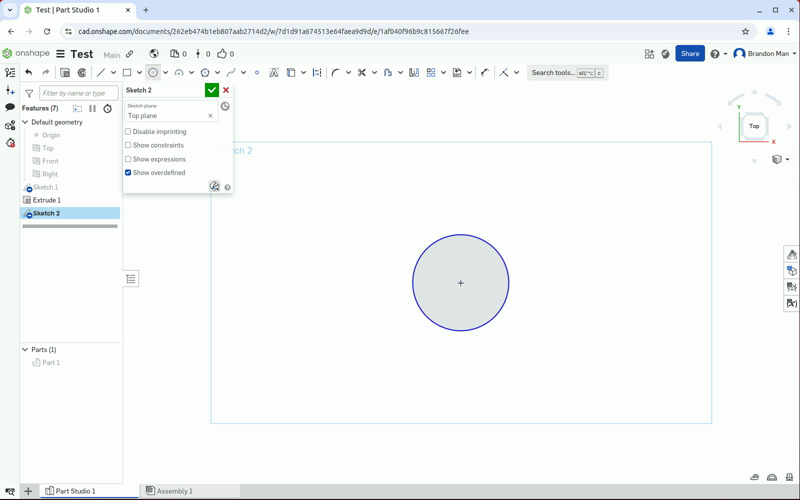
click(460, 282)
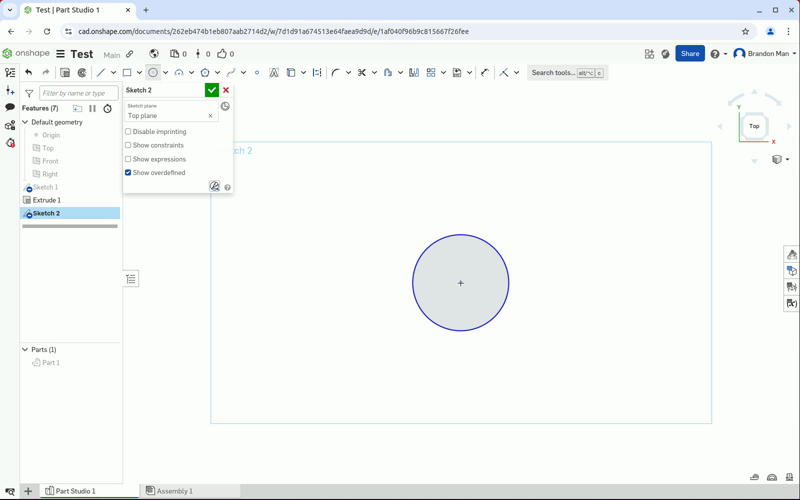
key_up(shift)
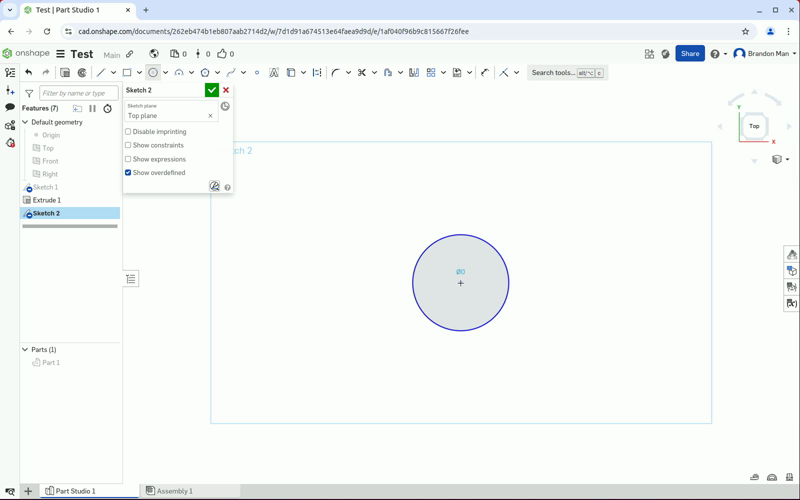
mouse_move(480, 282)
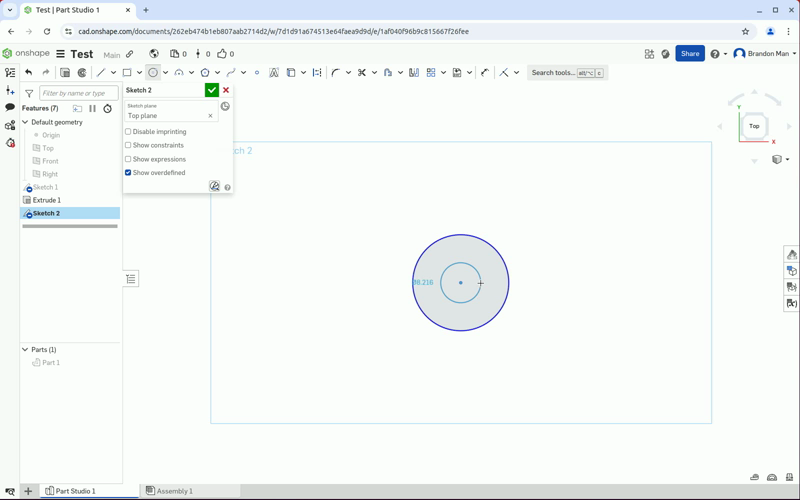
click(480, 282)
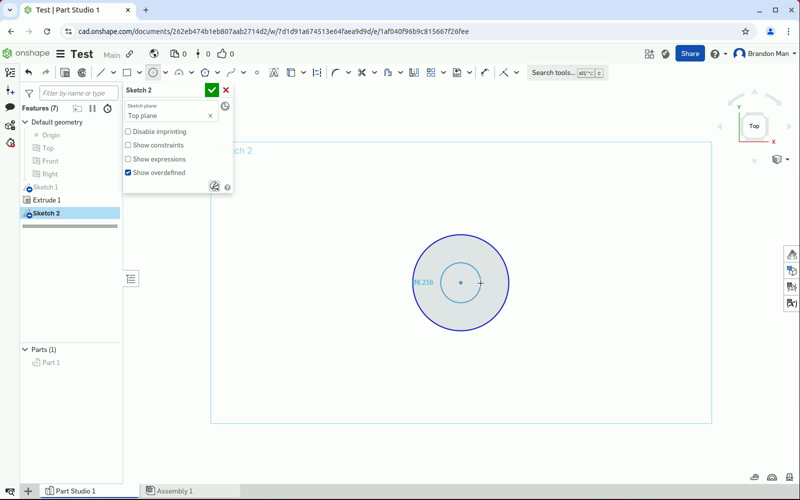
key(esc)
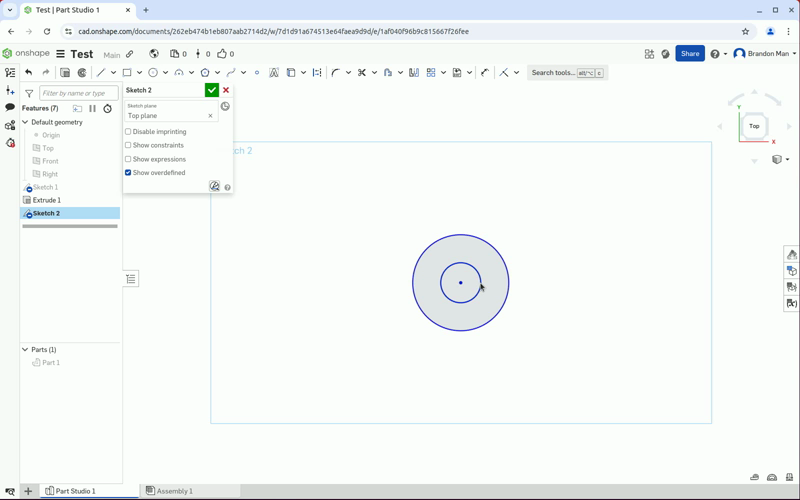
mouse_move(482, 321)
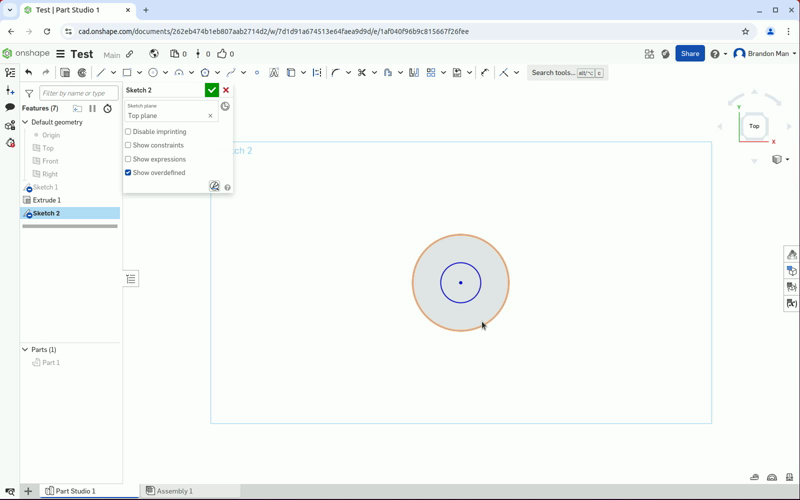
click(482, 321)
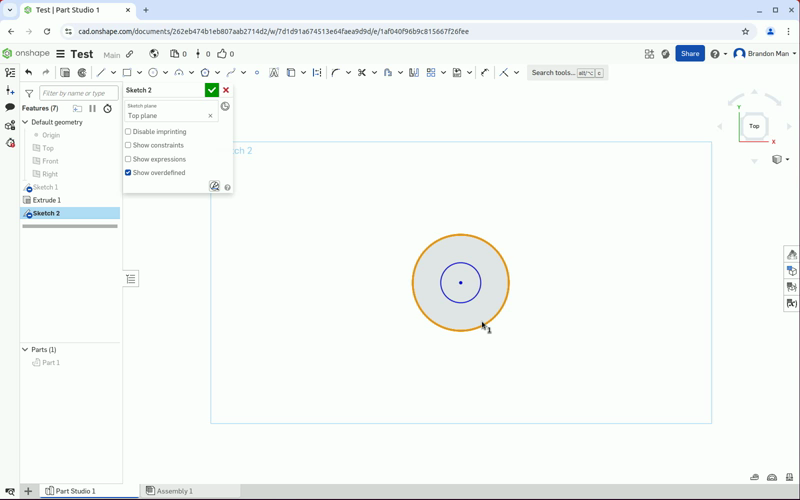
mouse_move(73, 352)
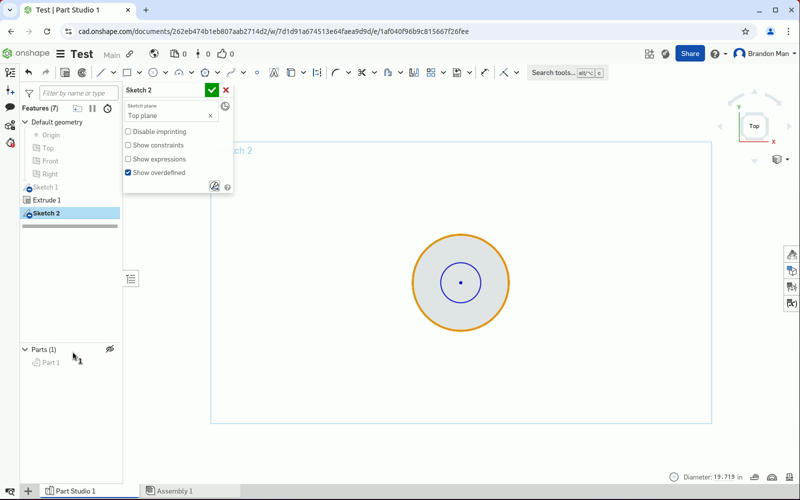
key(shift+y)
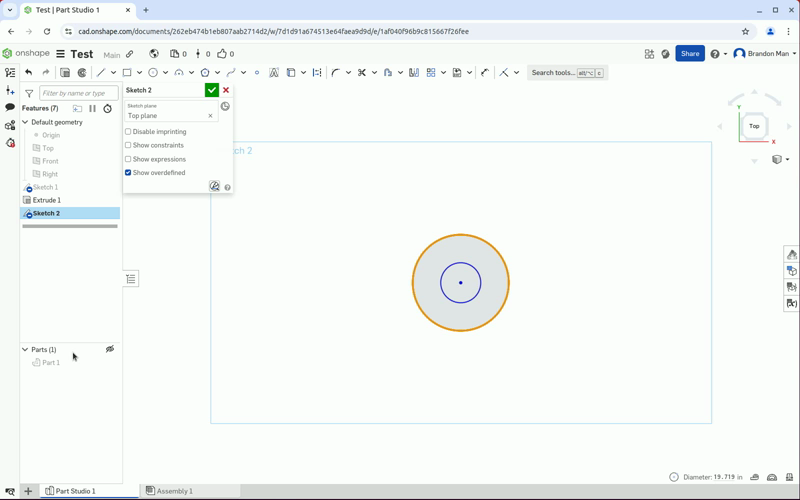
key(shift+e)
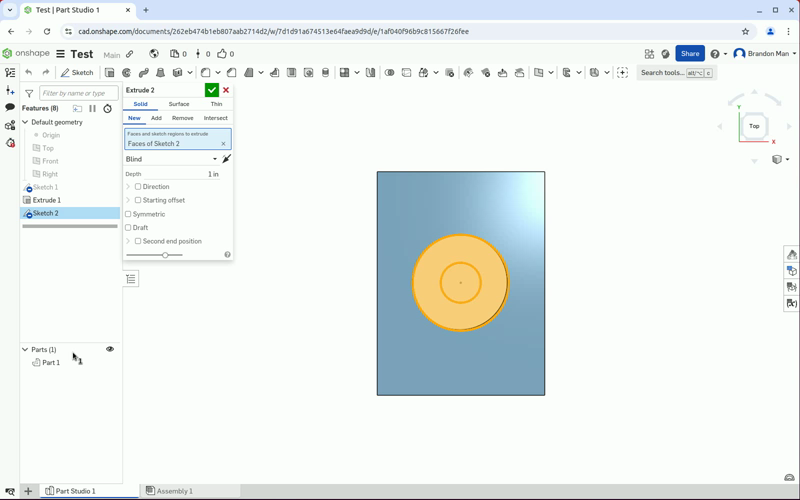
mouse_move(143, 106)
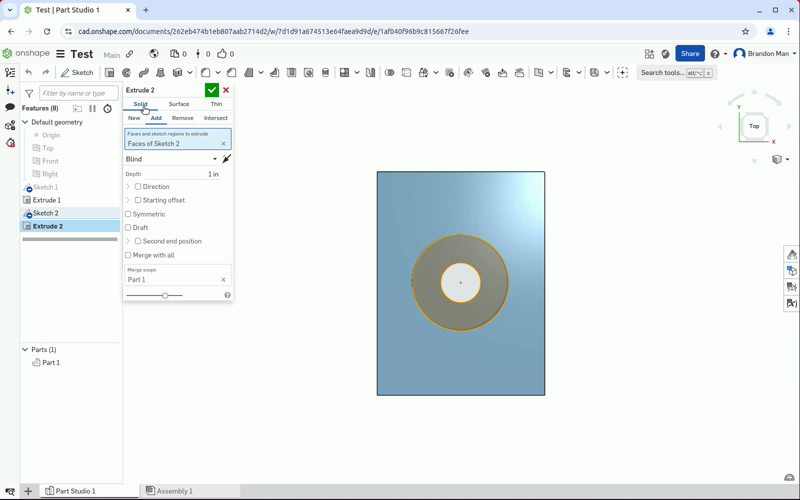
click(143, 106)
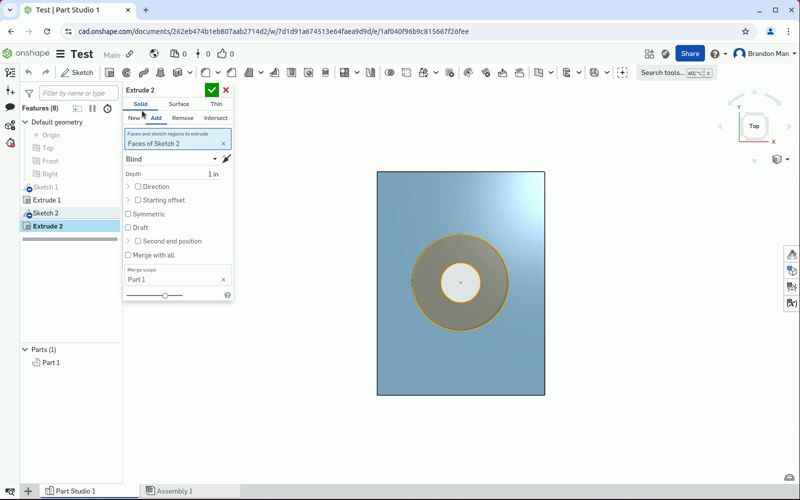
mouse_move(137, 120)
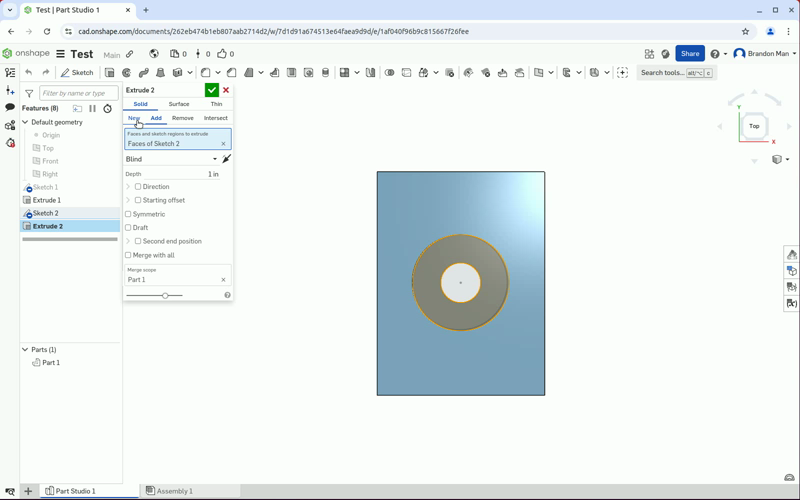
click(137, 120)
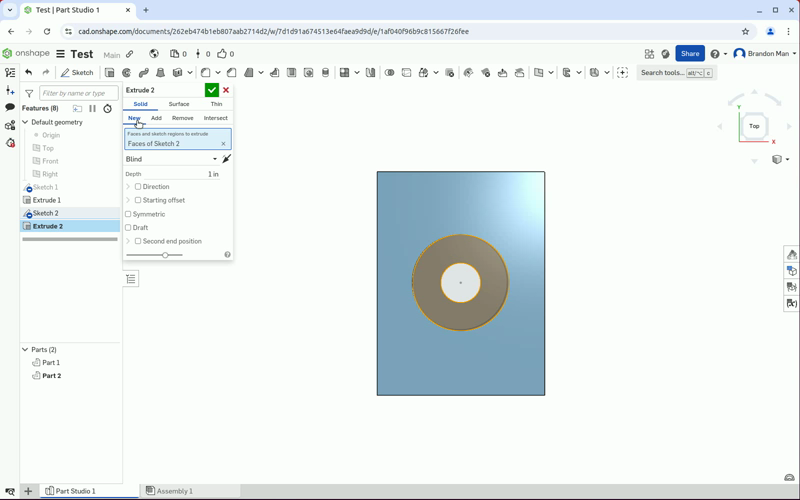
key(tab, 4)
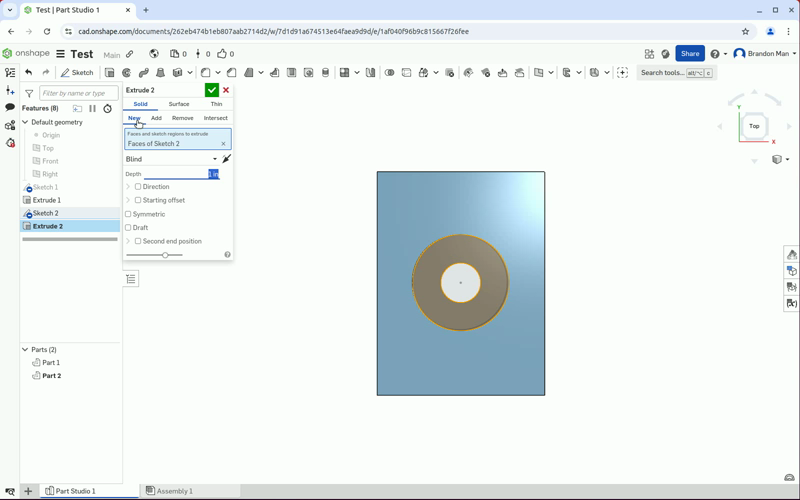
text(-4.814)
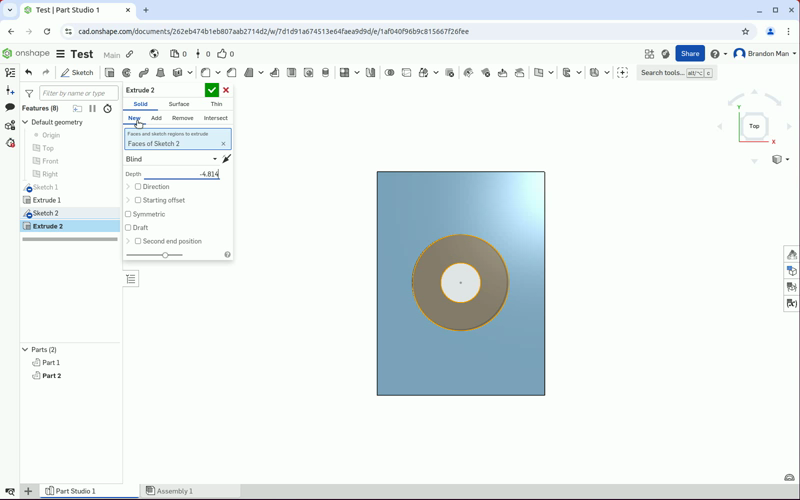
key(enter)
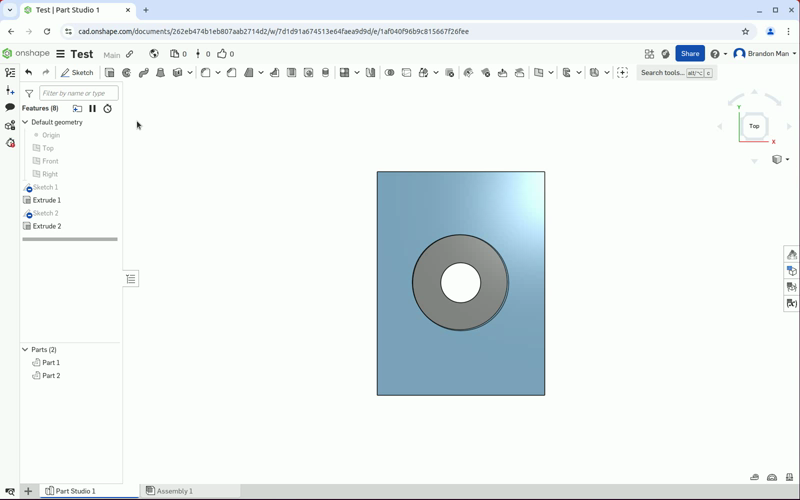
key(shift+h)
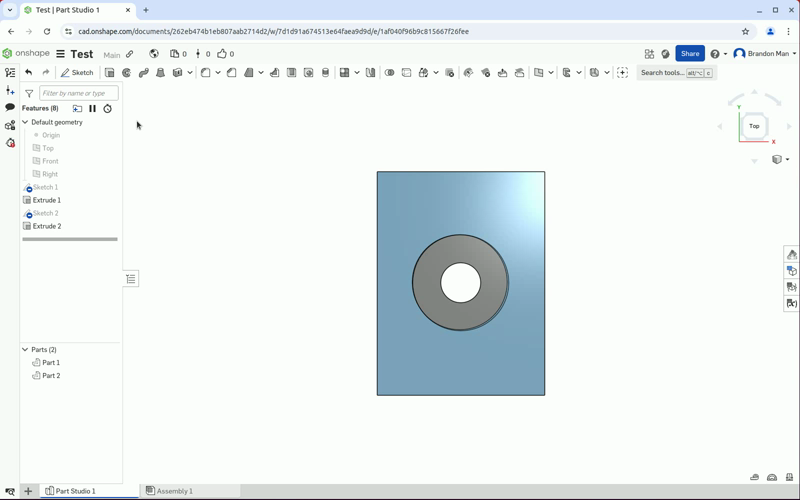
key(shift+h)
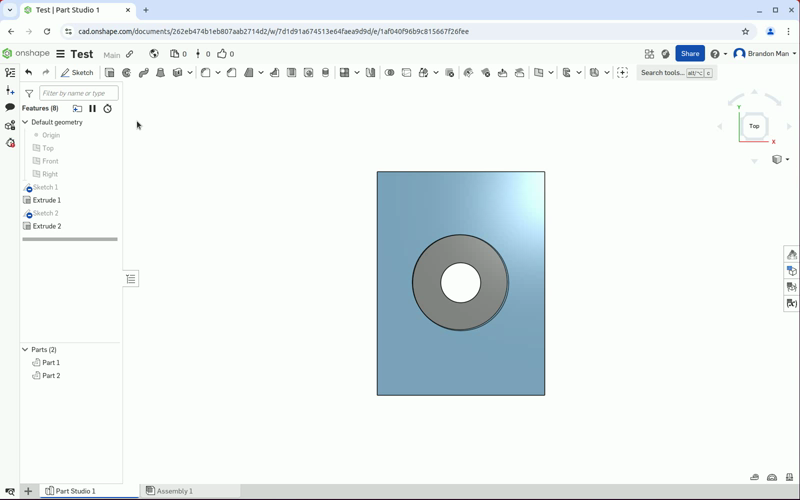
mouse_move(73, 189)
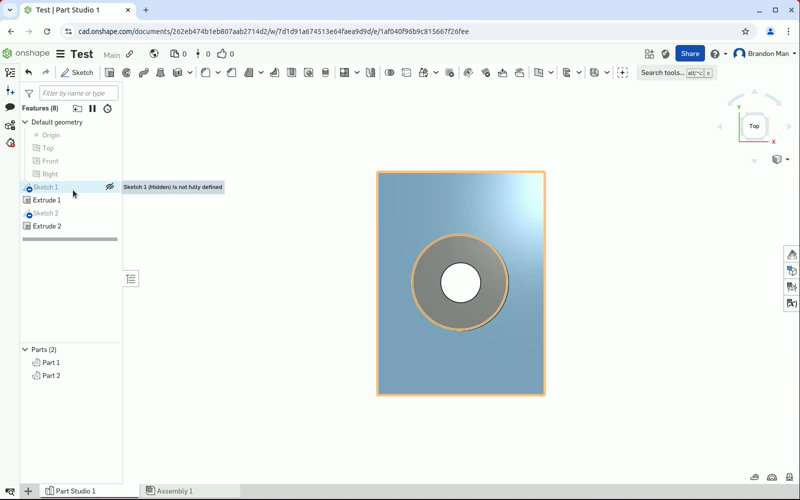
click(73, 189)
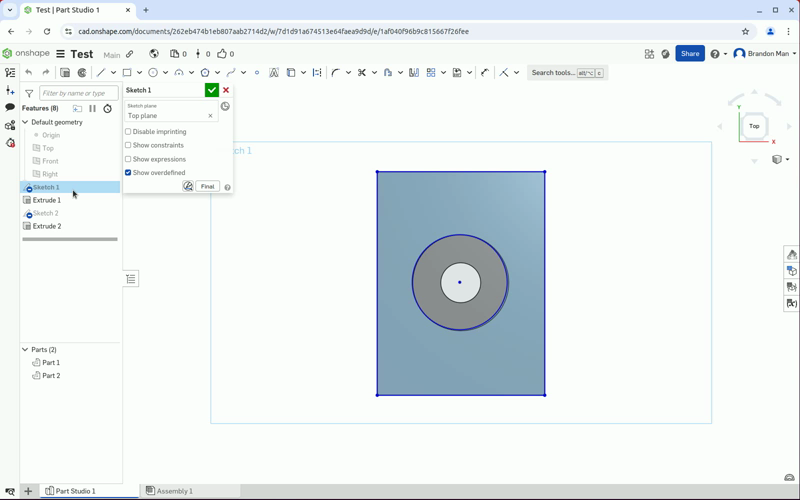
mouse_move(229, 92)
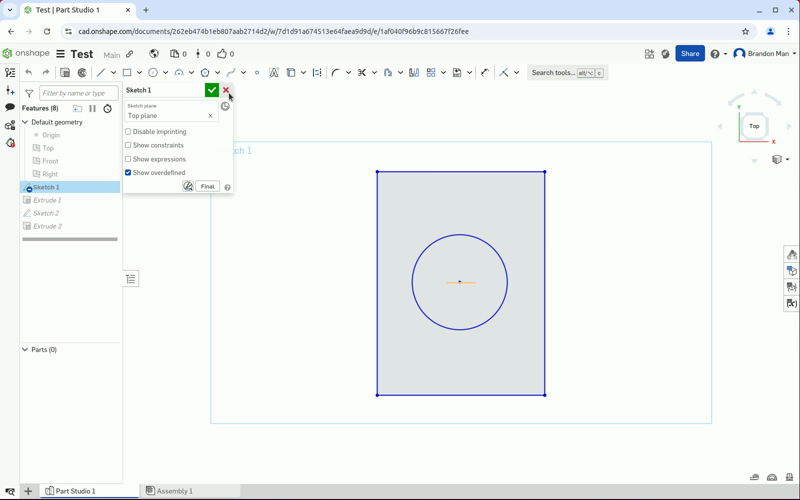
click(229, 92)
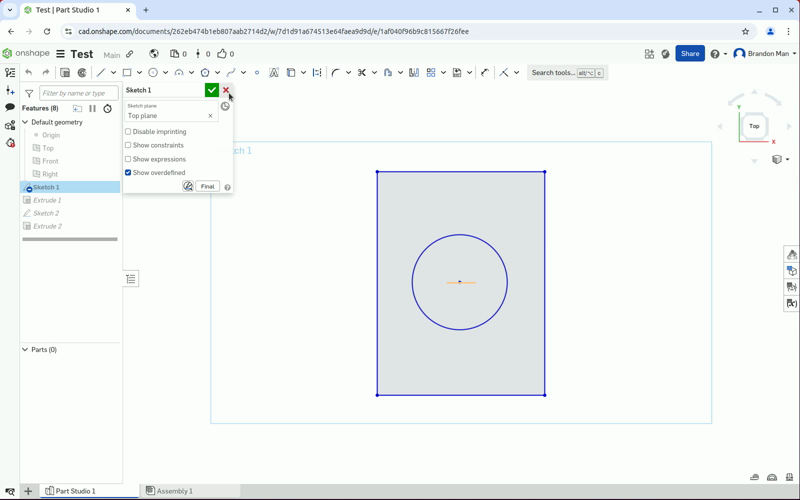
key(shift+s)
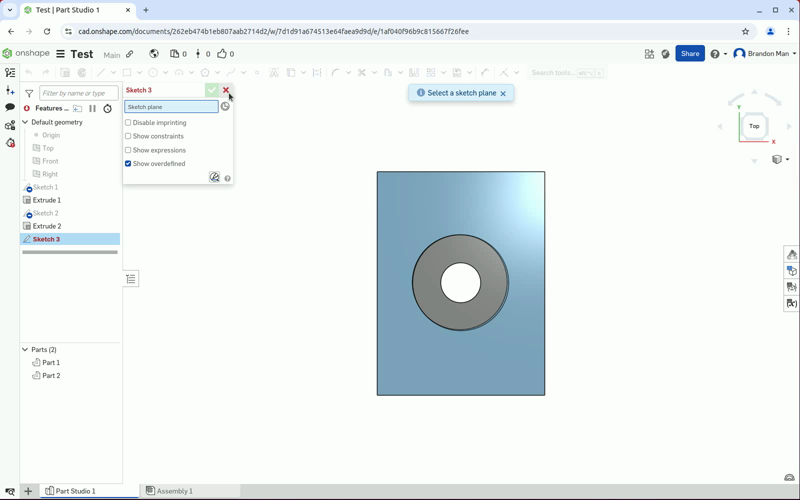
mouse_move(73, 150)
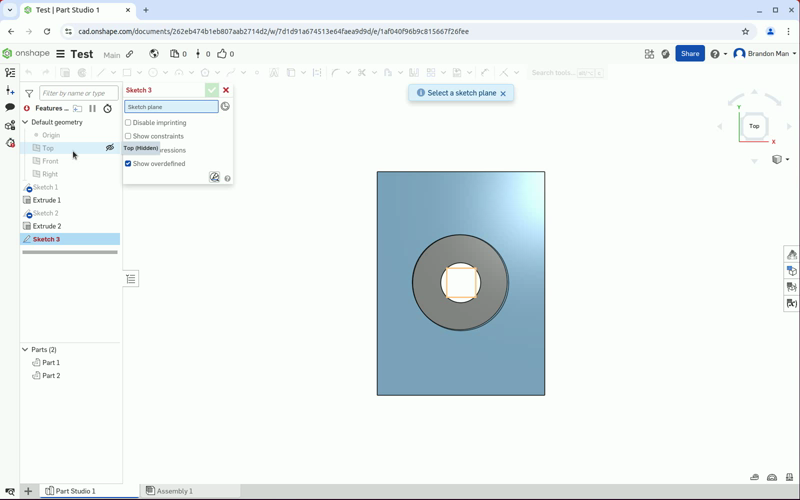
click(73, 150)
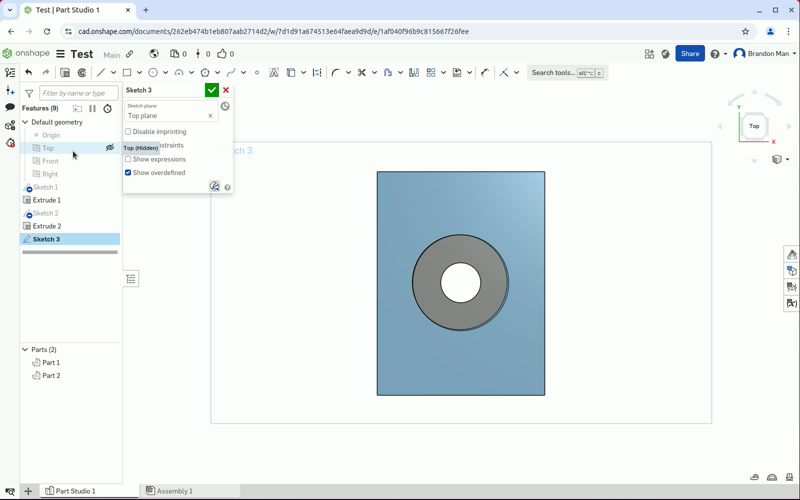
mouse_move(73, 352)
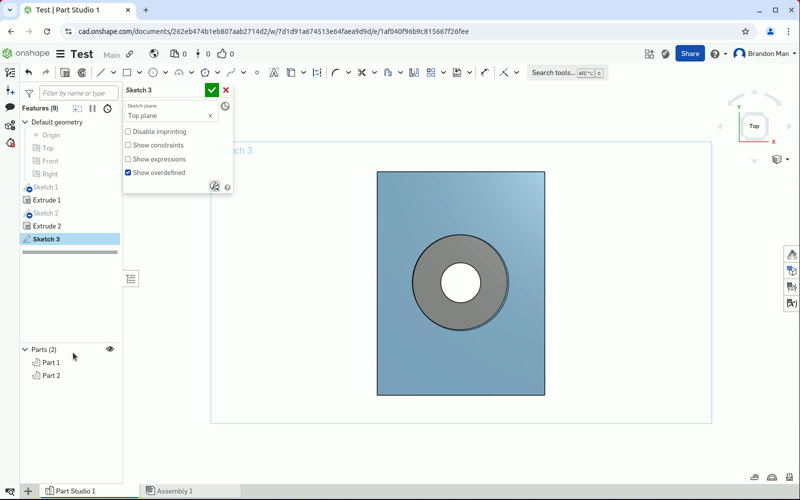
key(y)
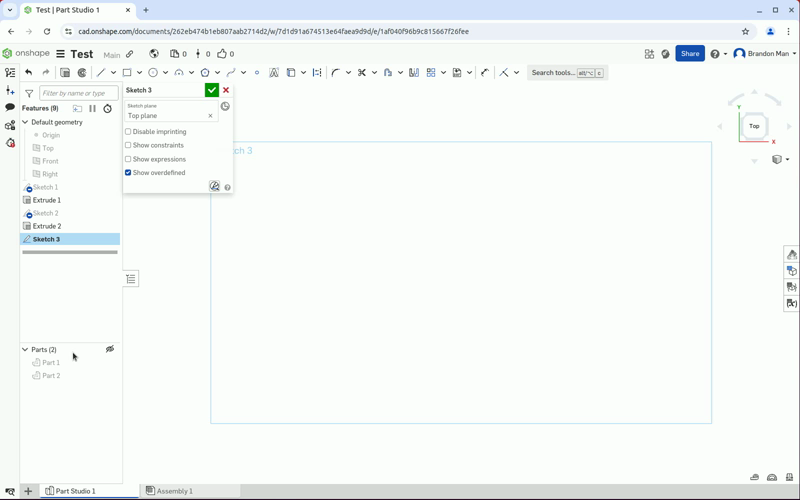
key(c)
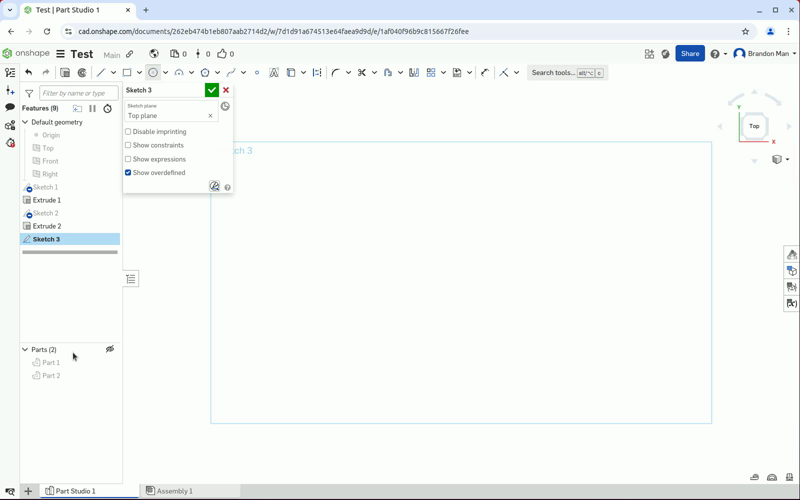
key_down(shift)
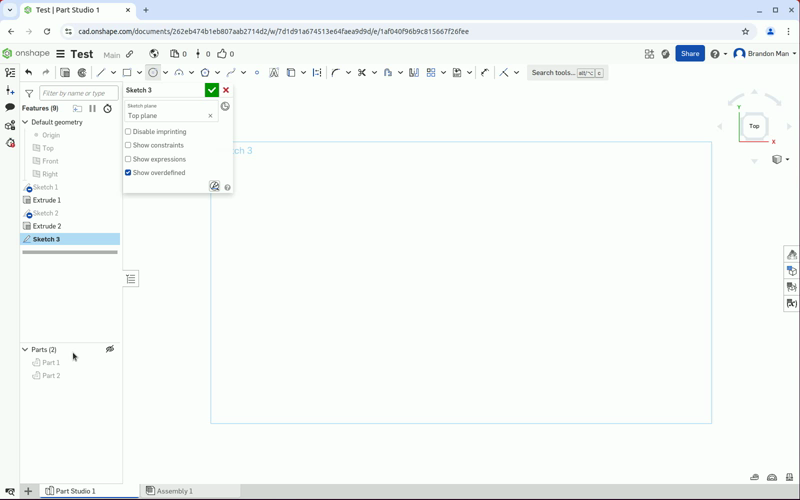
mouse_move(460, 282)
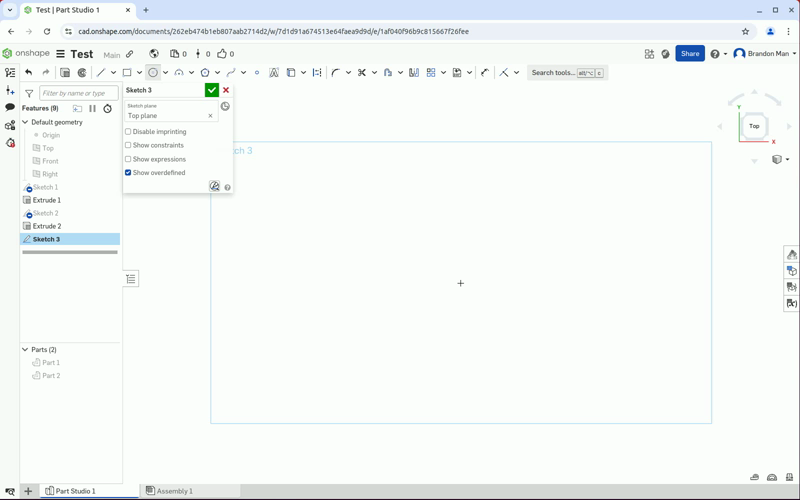
click(460, 282)
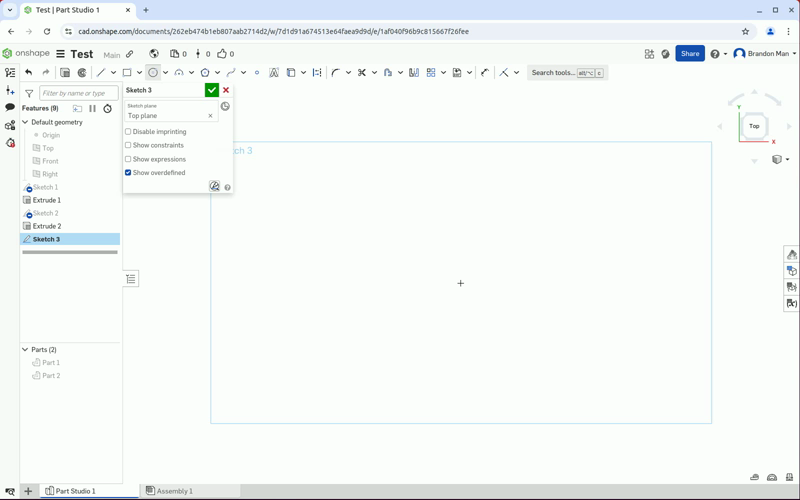
key_up(shift)
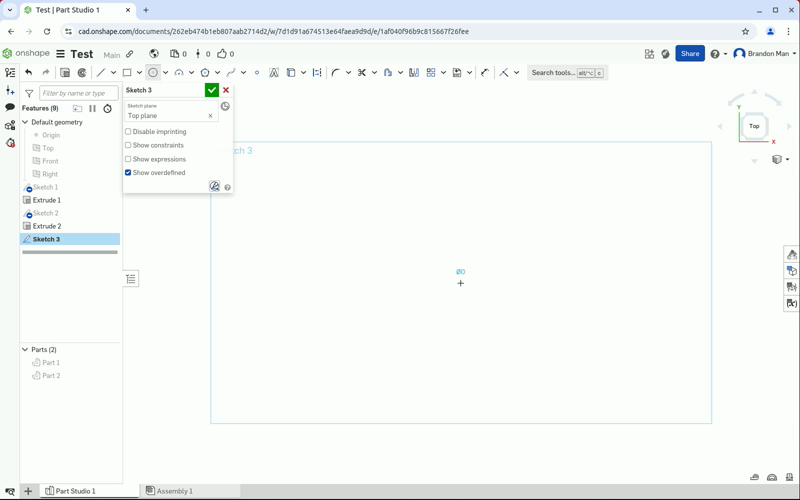
mouse_move(508, 282)
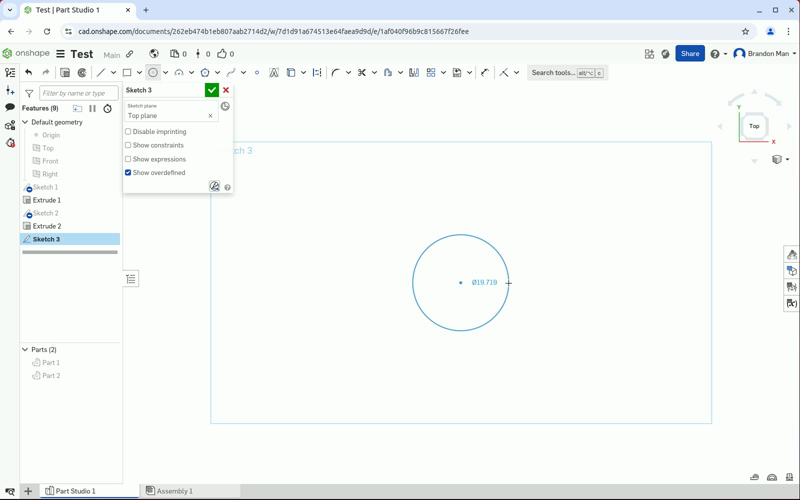
click(508, 282)
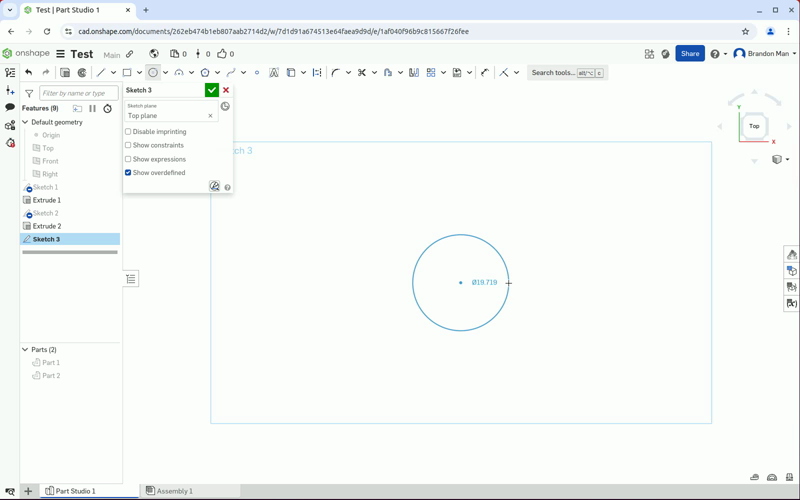
key(esc)
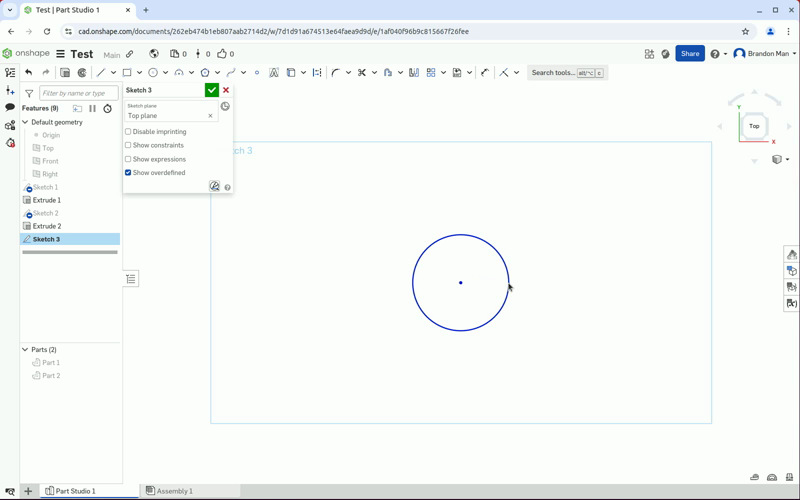
key(c)
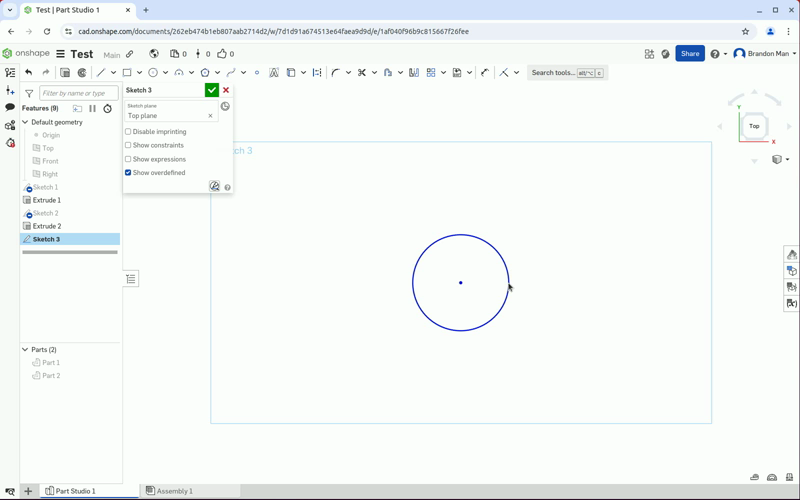
key_down(shift)
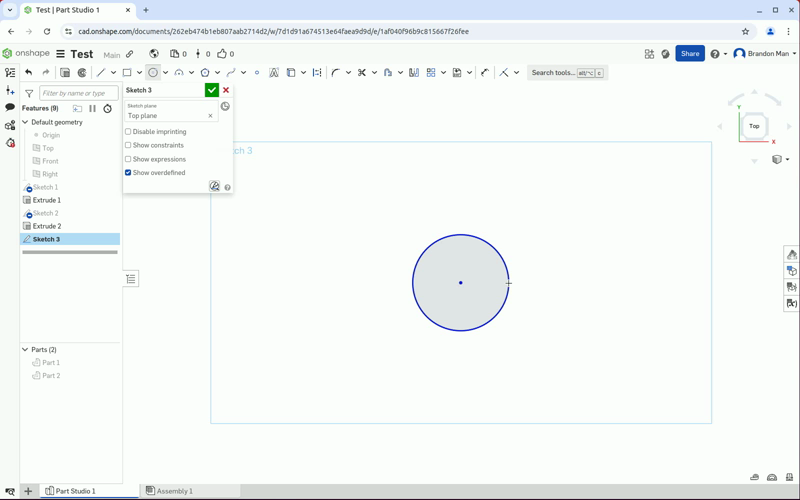
mouse_move(460, 282)
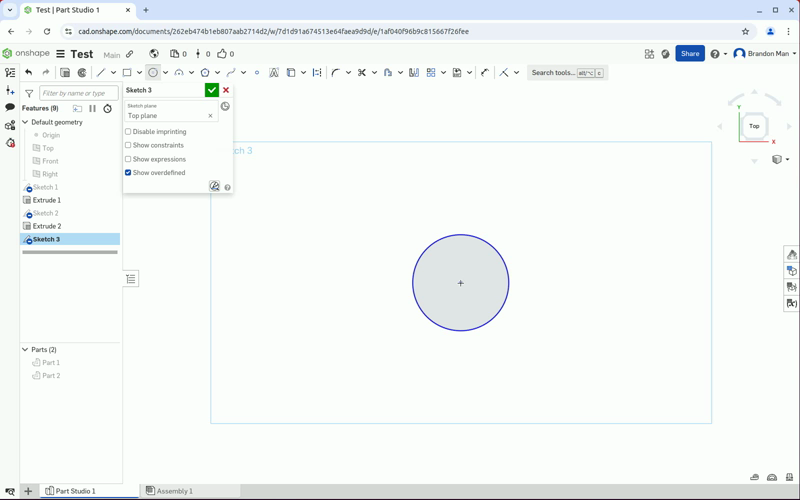
click(460, 282)
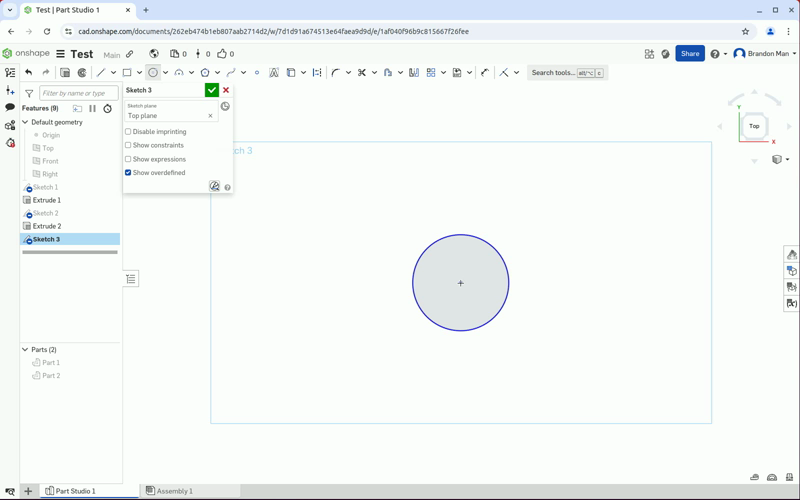
key_up(shift)
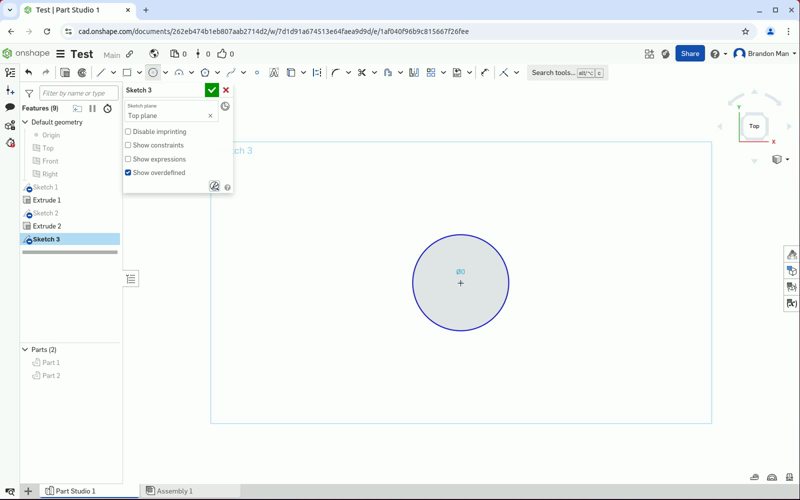
mouse_move(480, 282)
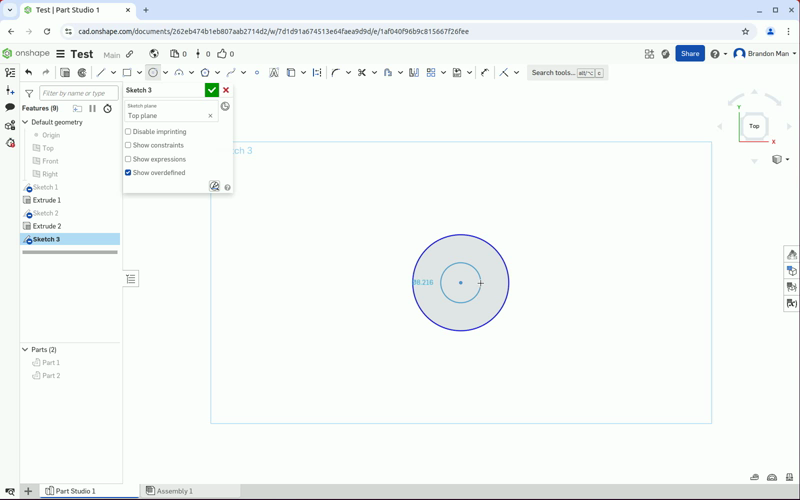
click(480, 282)
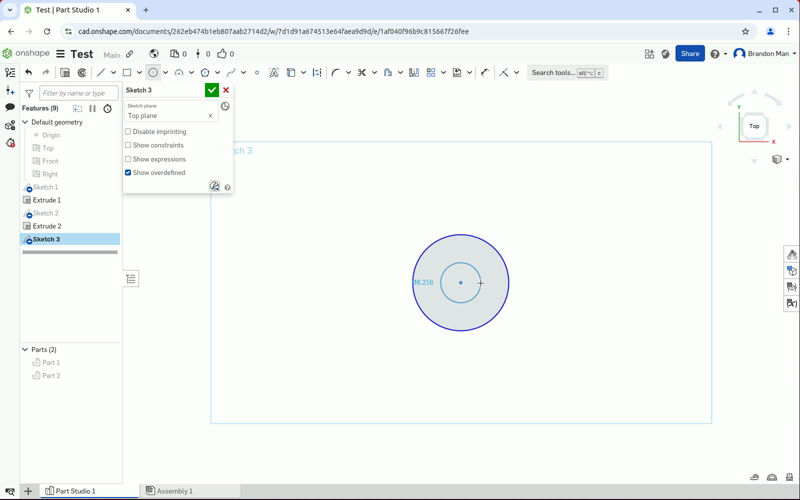
key(esc)
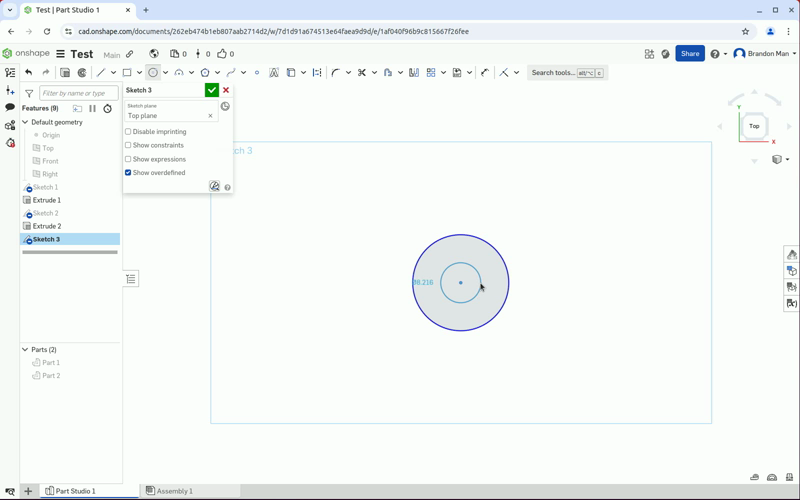
mouse_move(502, 290)
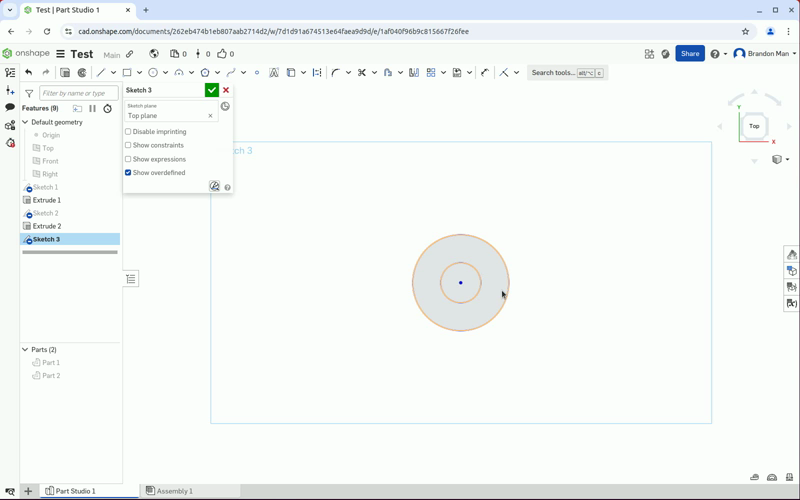
click(502, 290)
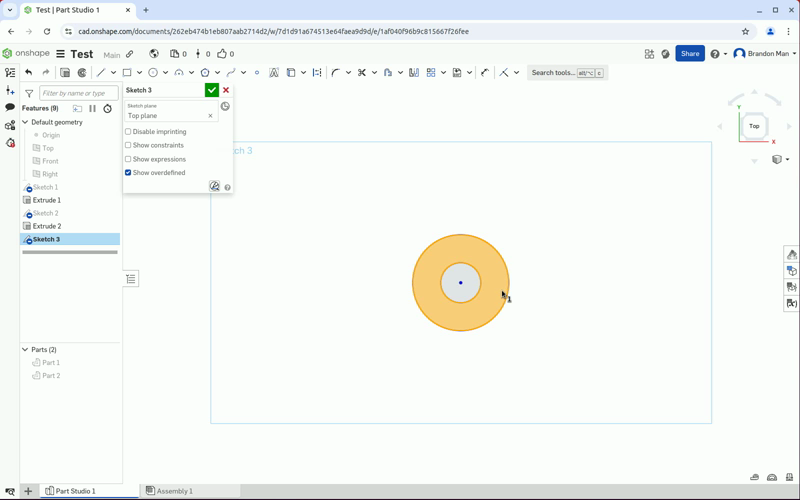
mouse_move(73, 352)
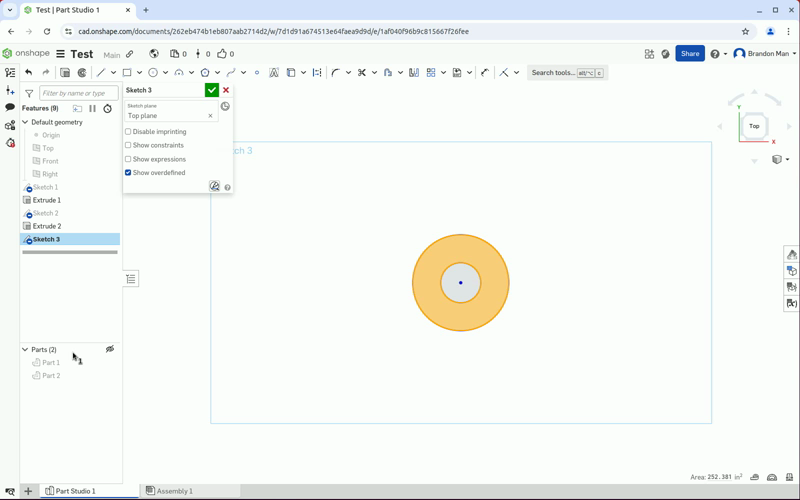
key(shift+y)
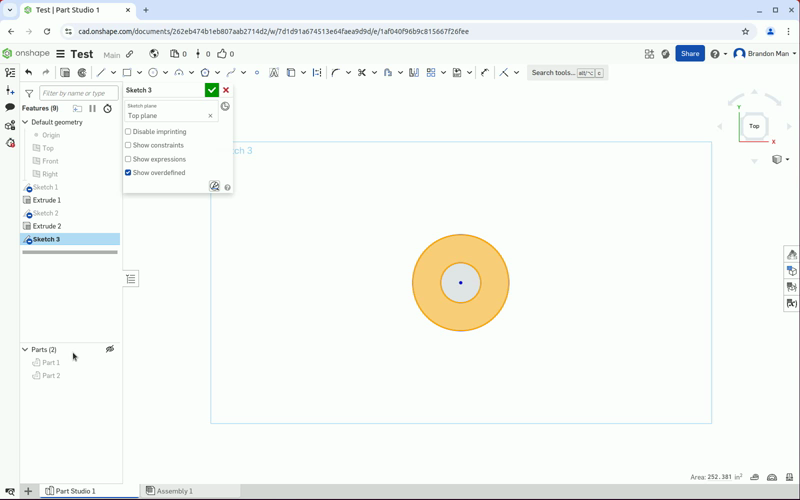
key(shift+e)
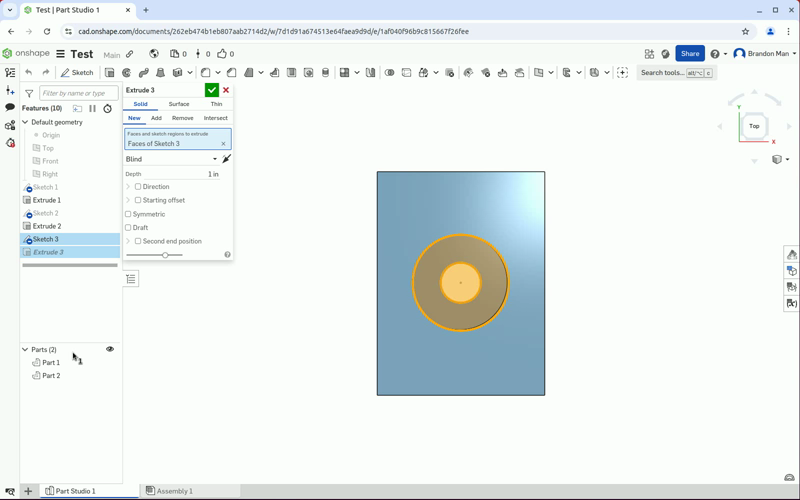
mouse_move(143, 106)
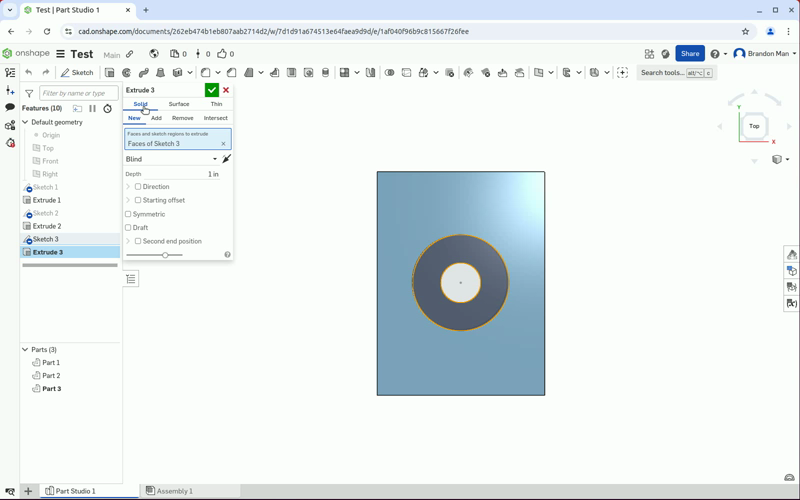
click(143, 106)
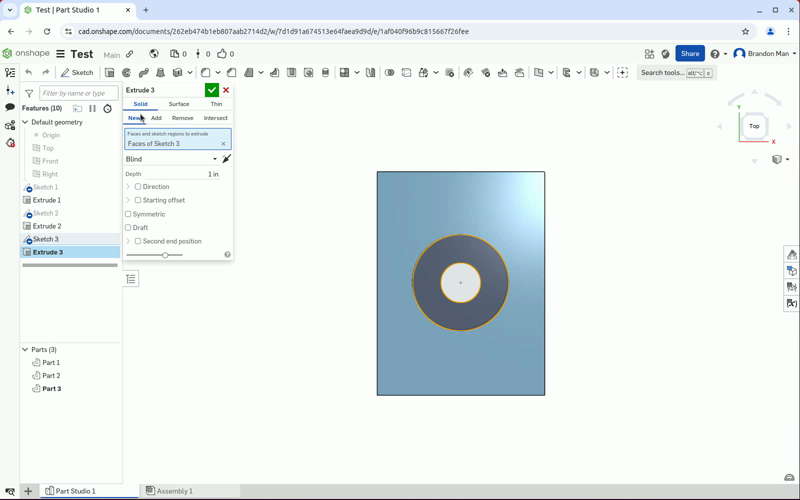
mouse_move(137, 120)
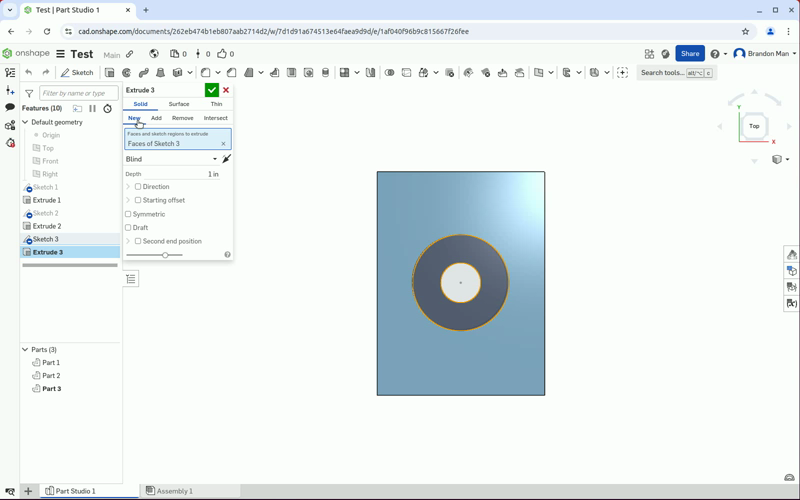
click(137, 120)
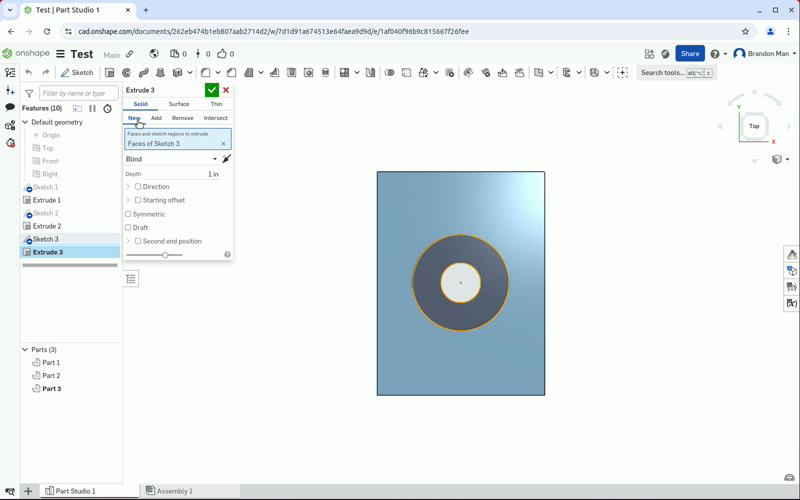
key(tab, 4)
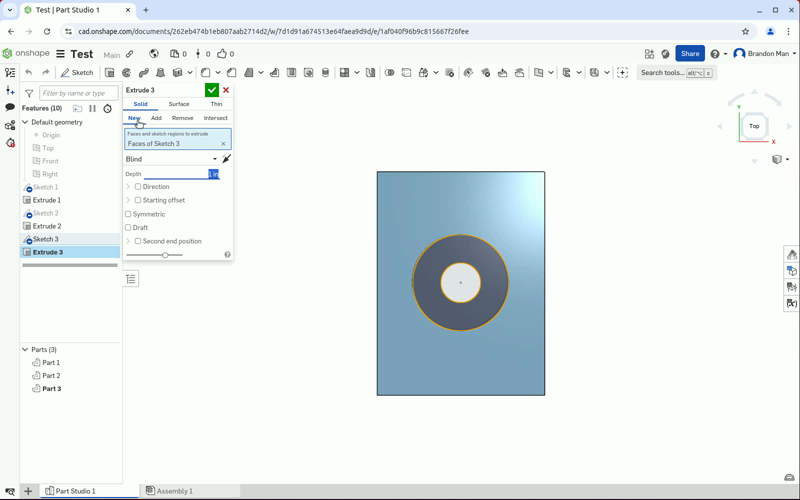
text(2.407)
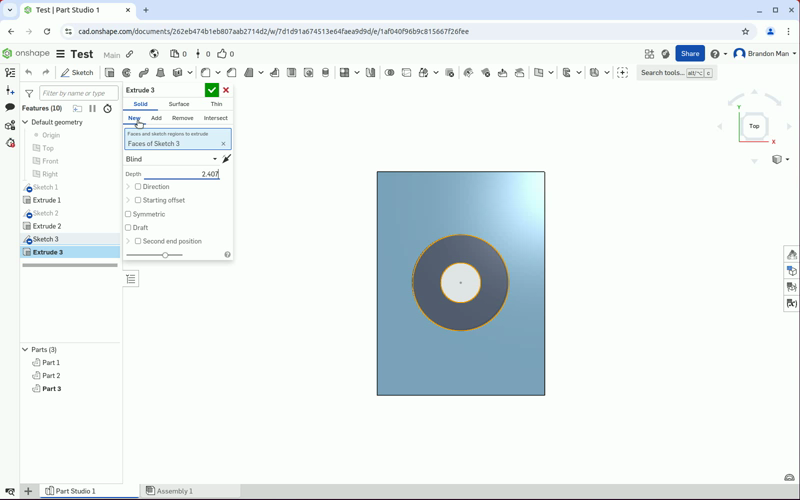
key(enter)
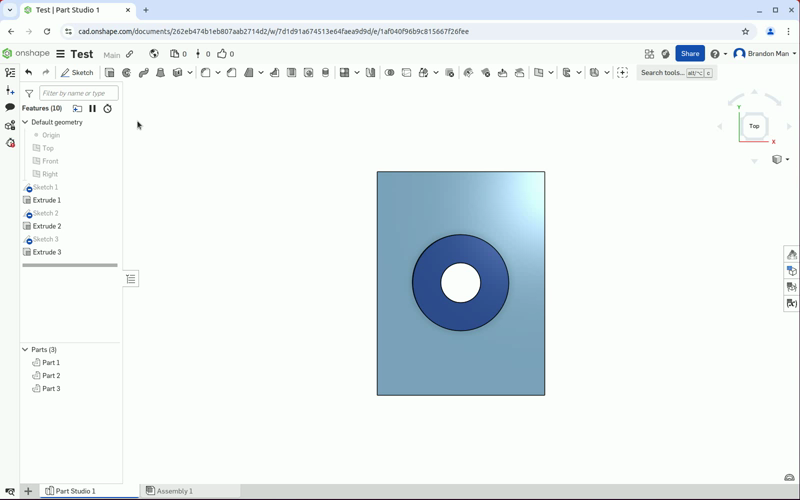
key(shift+h)
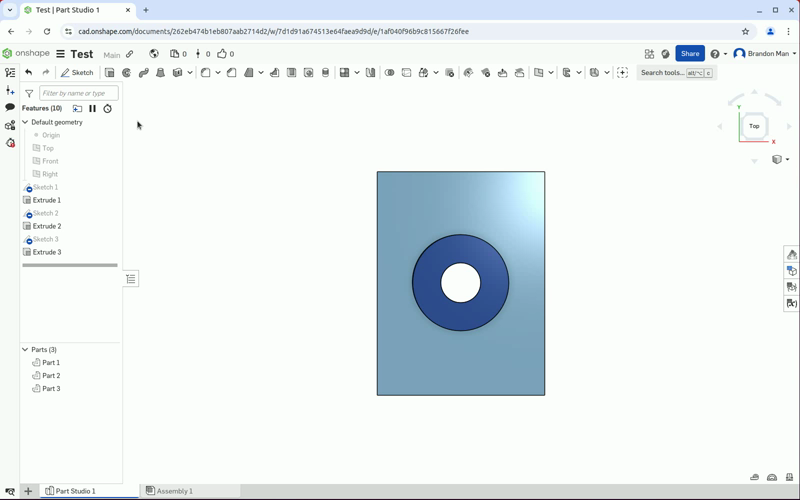
key(shift+h)
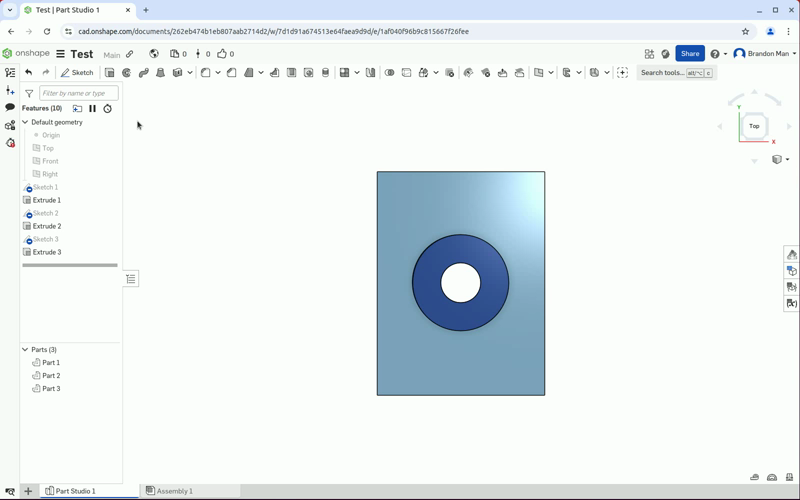
key(shift+7)
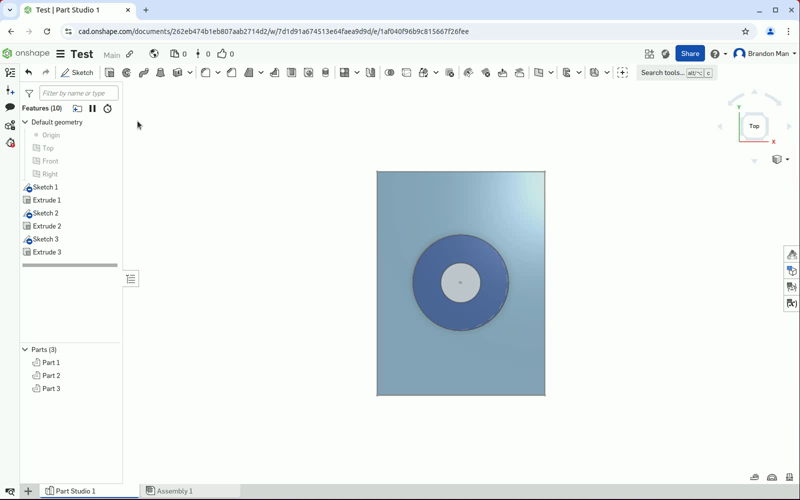
key(up, 3)
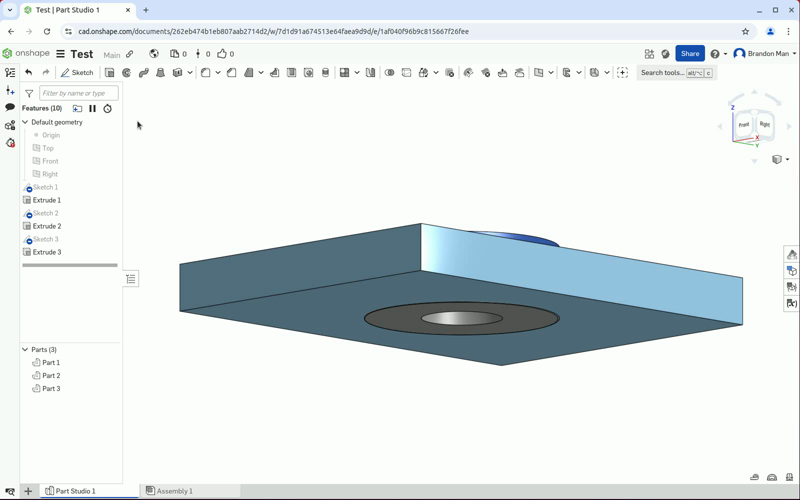
key(left, 3)
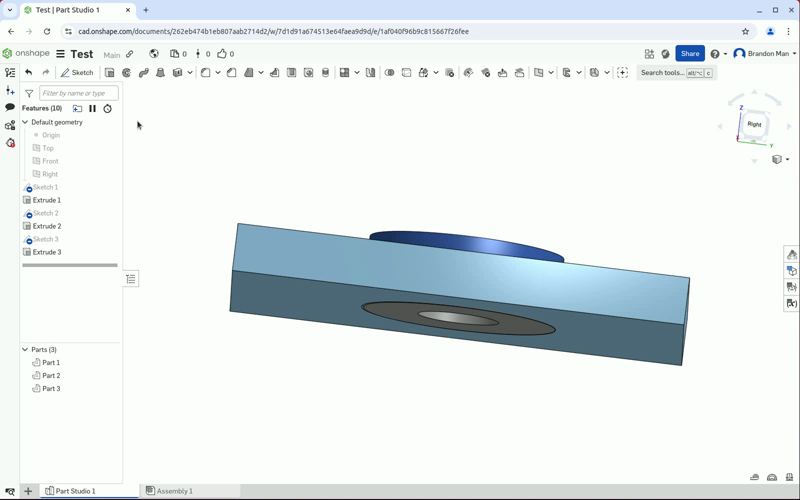
key(right, 3)
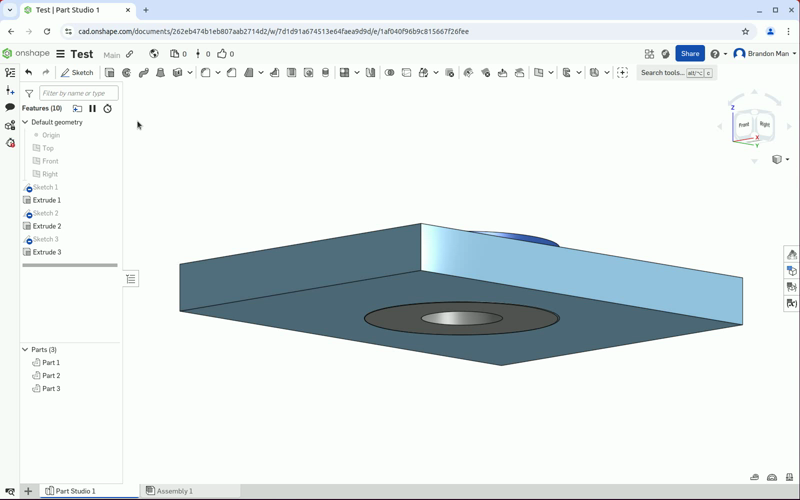
key(down, 3)
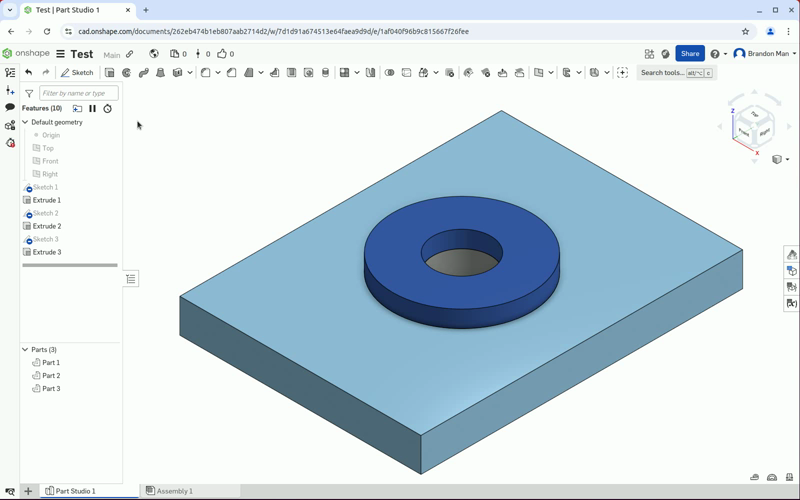
mouse_move(73, 189)
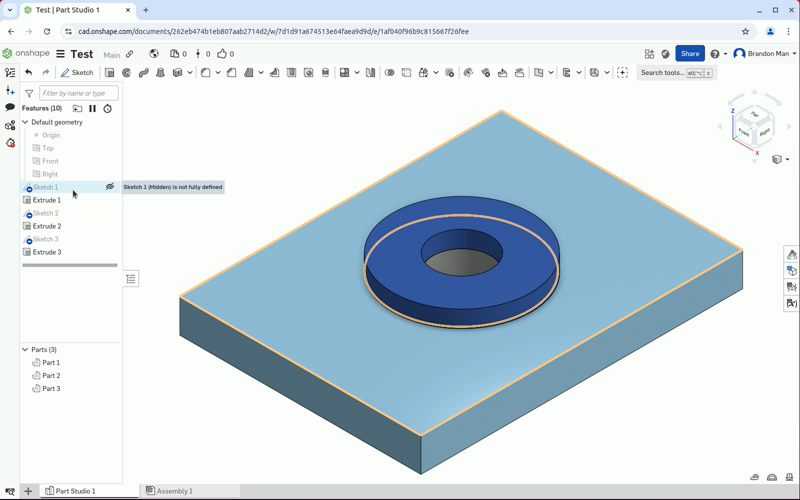
click(73, 189)